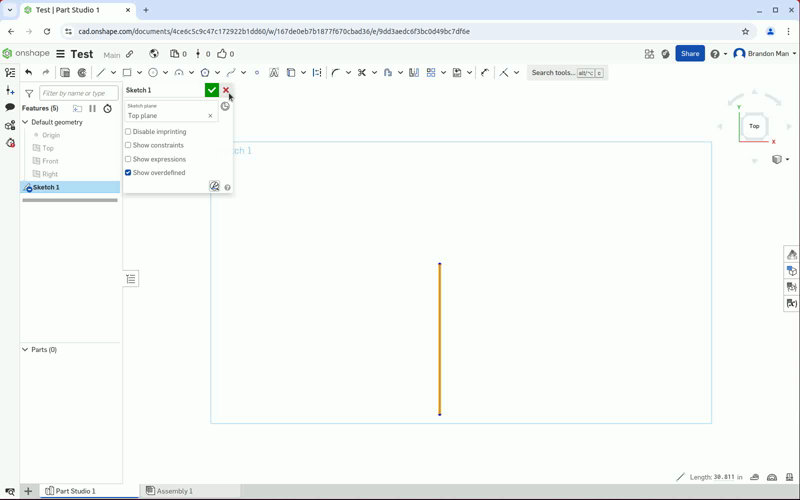
key(shift+h)
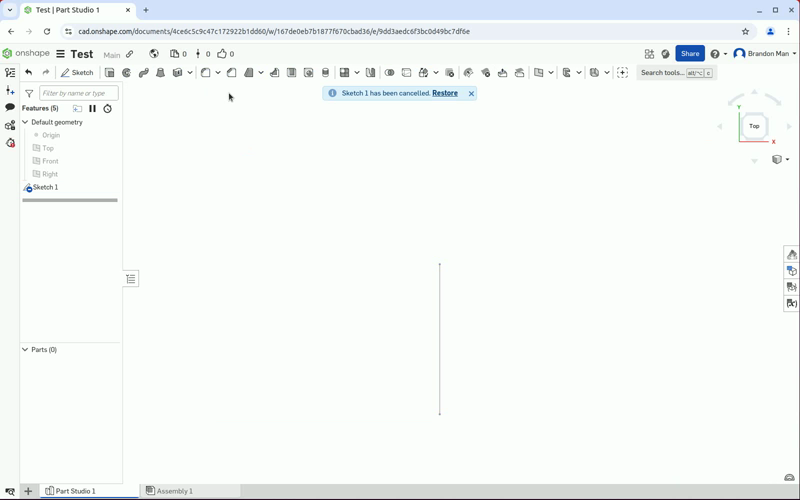
key(shift+s)
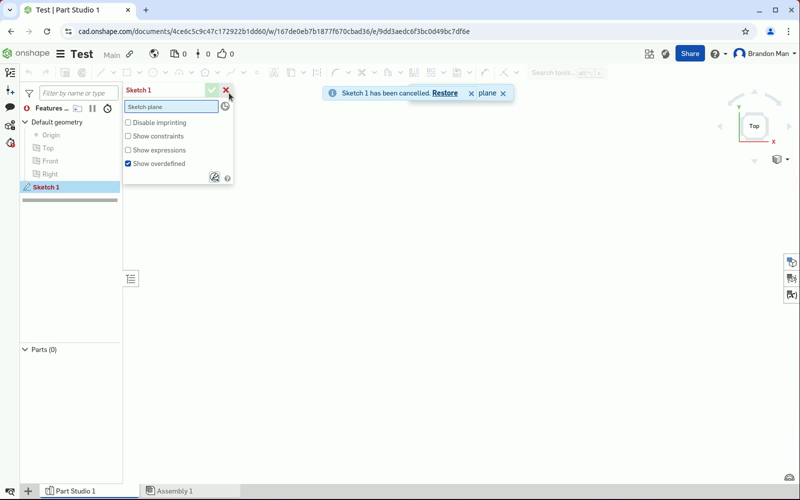
mouse_move(73, 150)
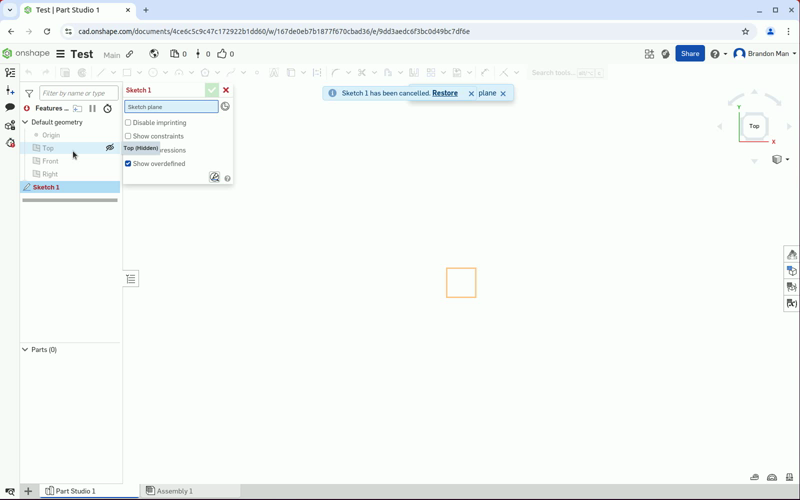
click(73, 150)
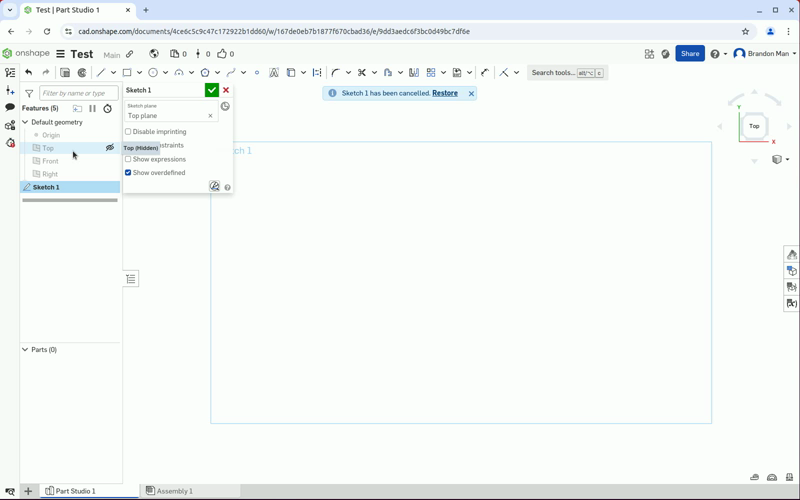
mouse_move(73, 352)
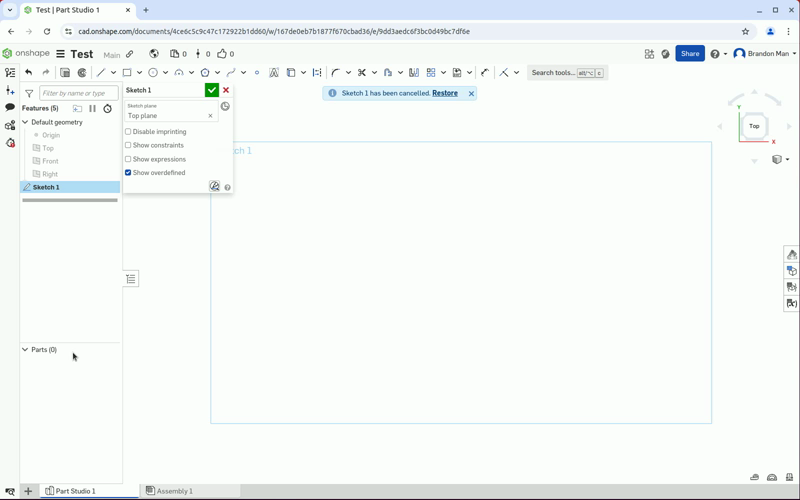
key(y)
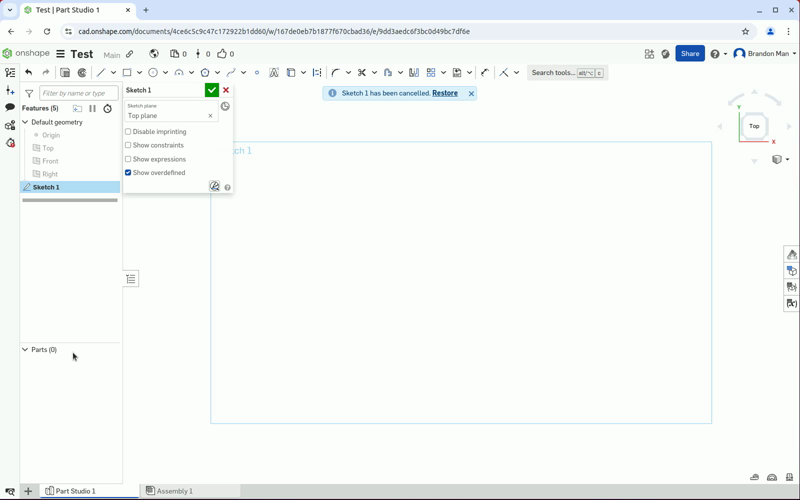
key(l)
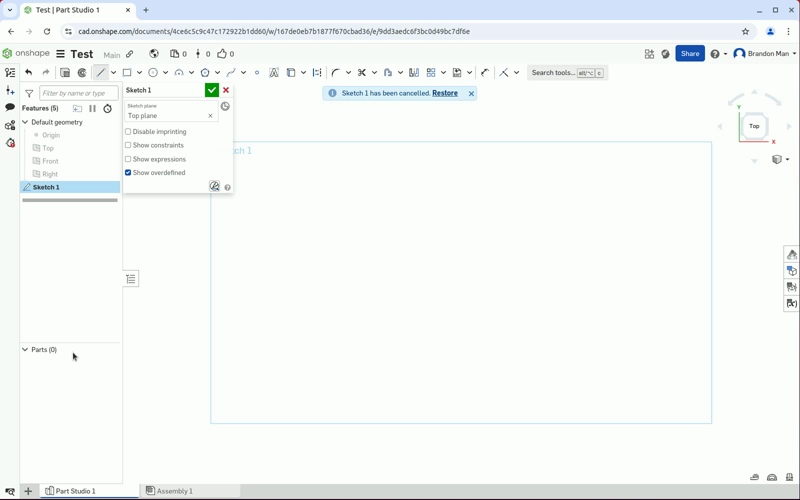
key_down(shift)
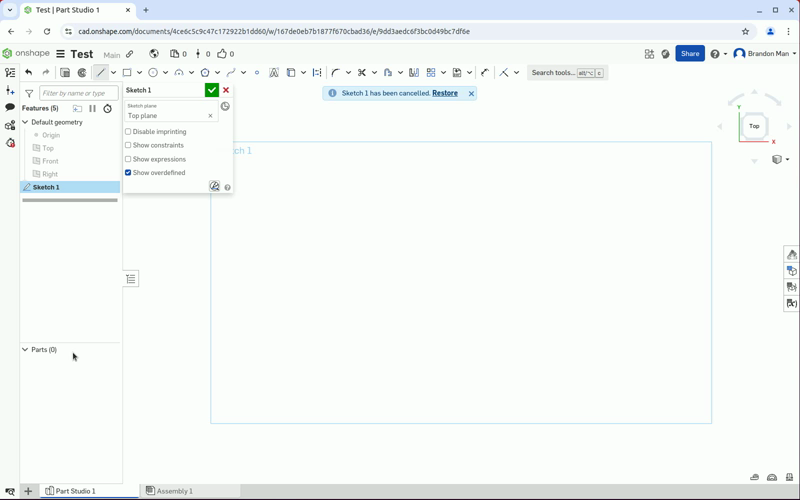
mouse_move(404, 362)
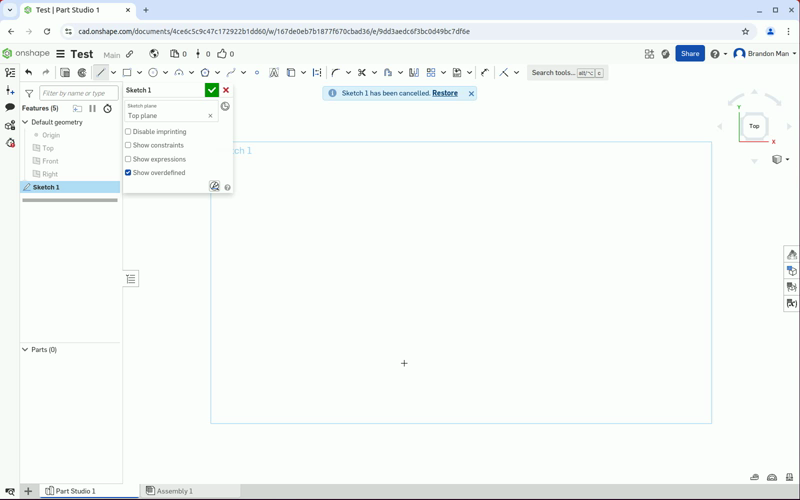
click(404, 362)
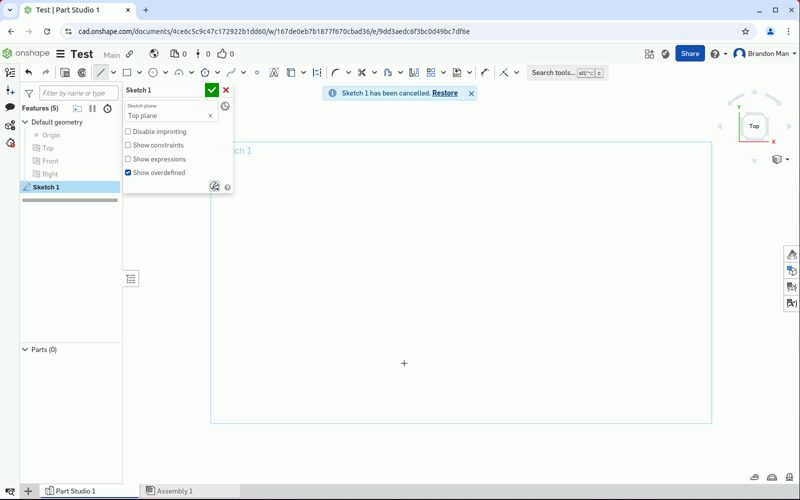
key_up(shift)
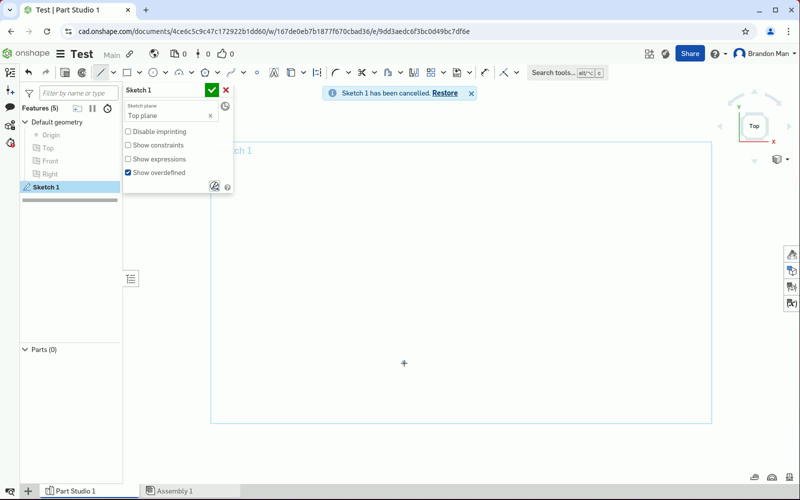
key_down(shift)
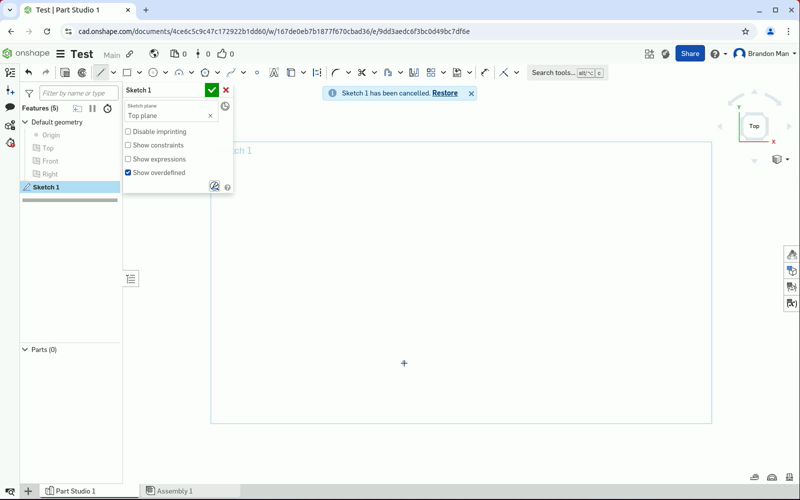
mouse_move(519, 362)
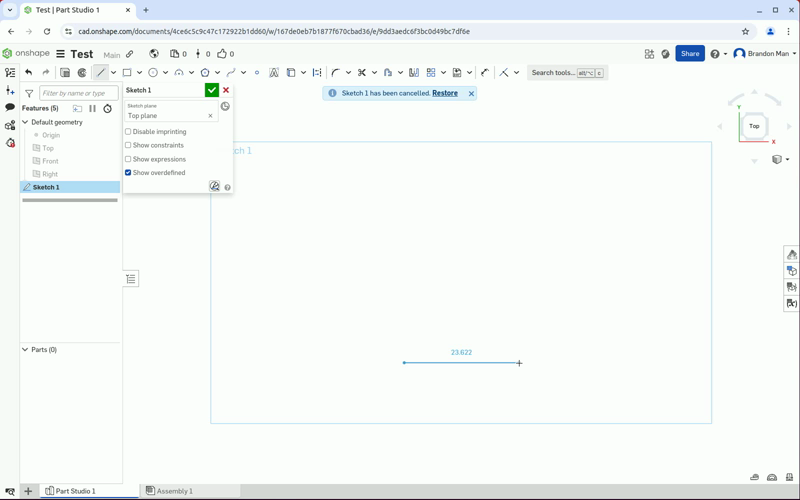
click(519, 362)
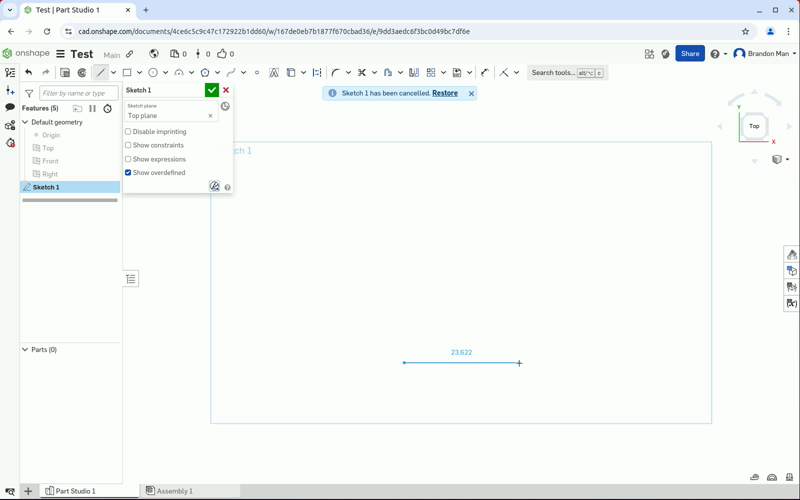
key_up(shift)
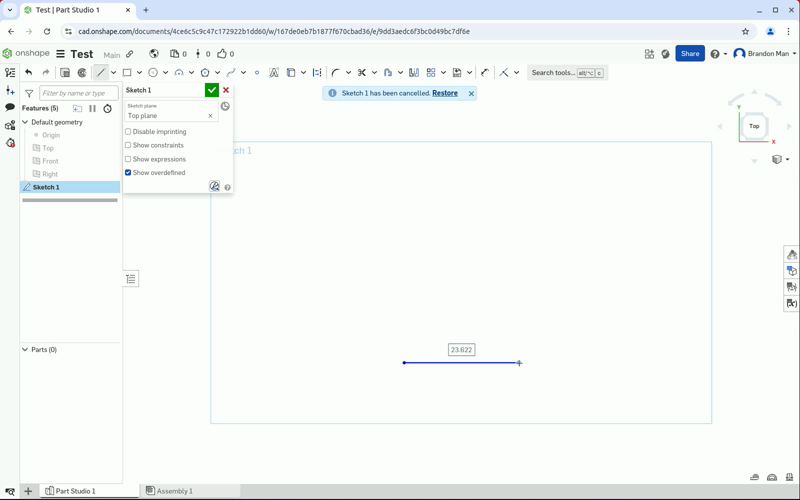
key_down(shift)
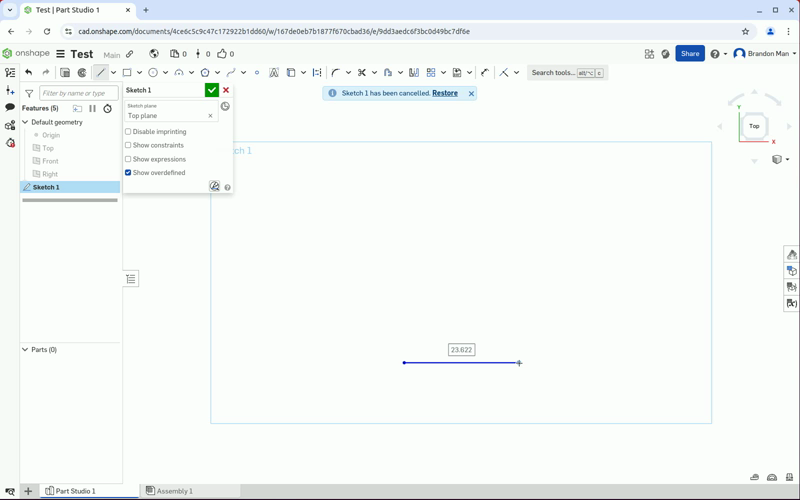
mouse_move(519, 202)
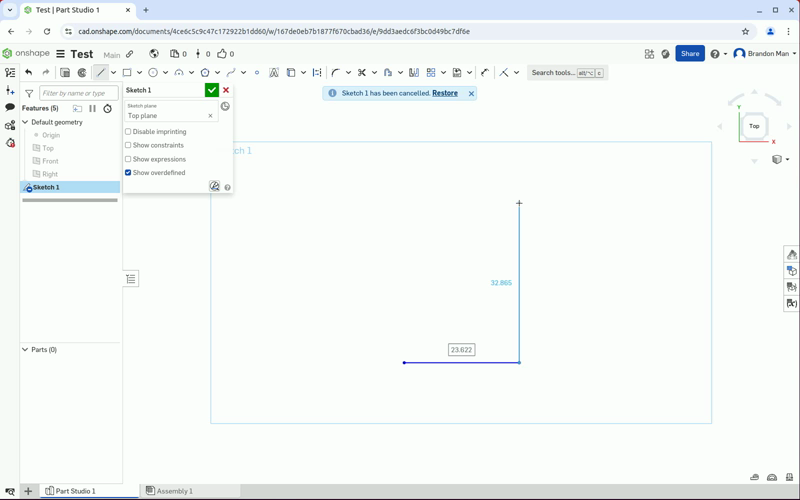
click(519, 202)
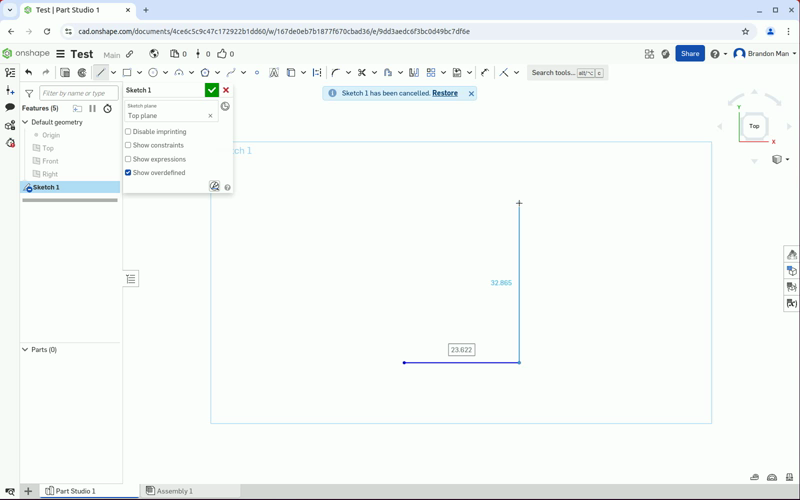
key_up(shift)
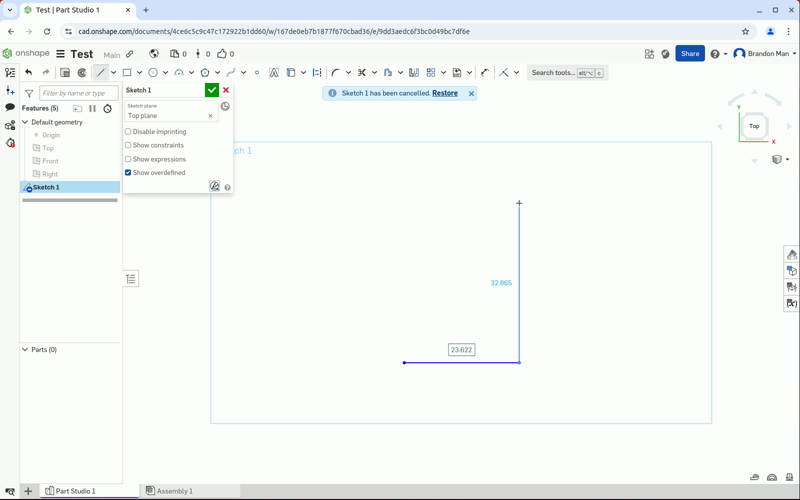
key_down(shift)
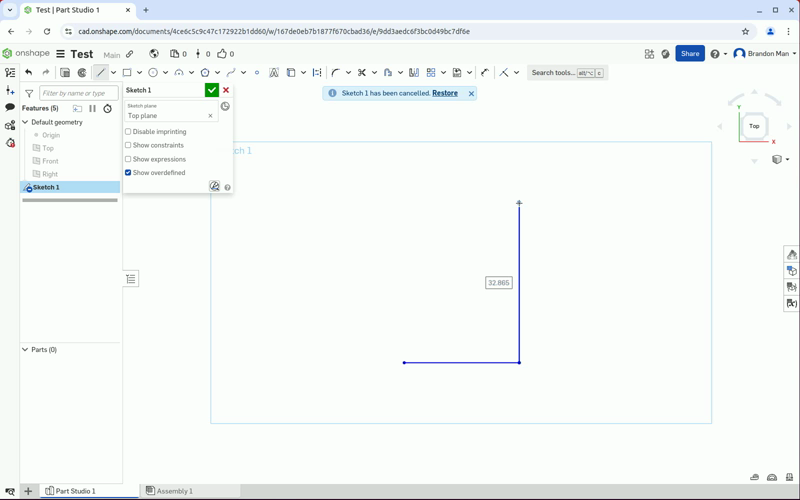
mouse_move(404, 202)
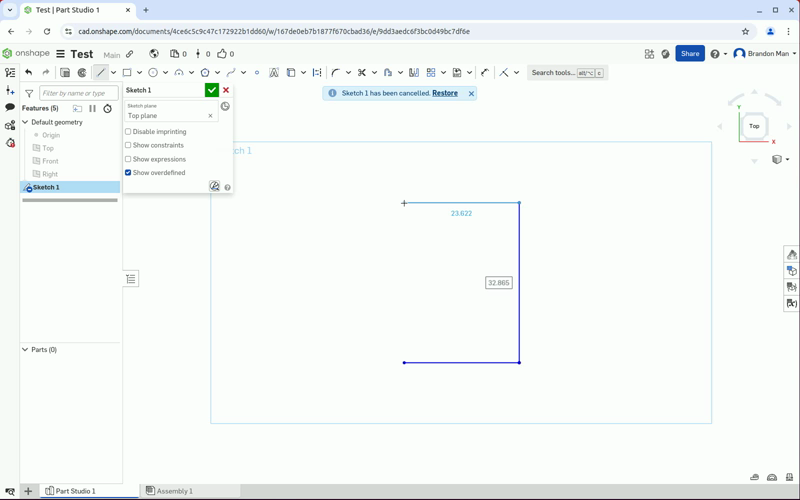
click(404, 202)
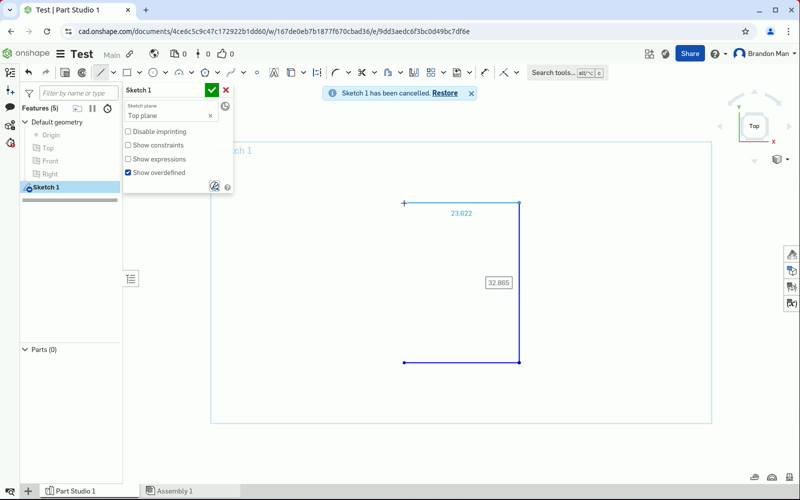
key_up(shift)
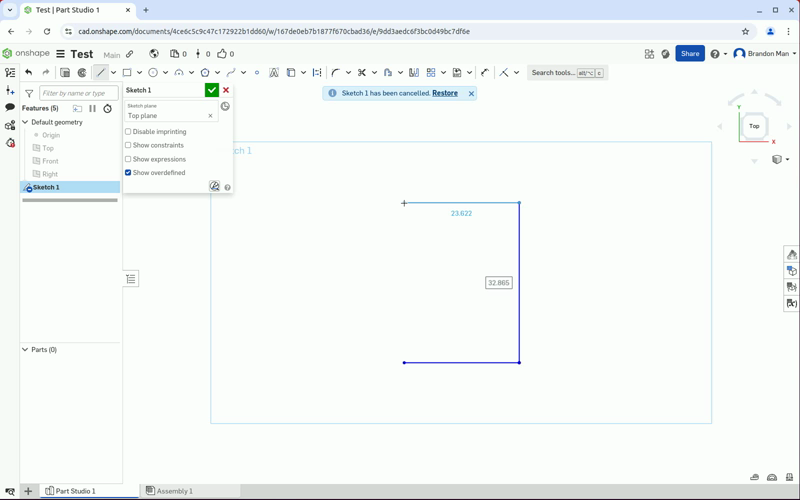
key_down(shift)
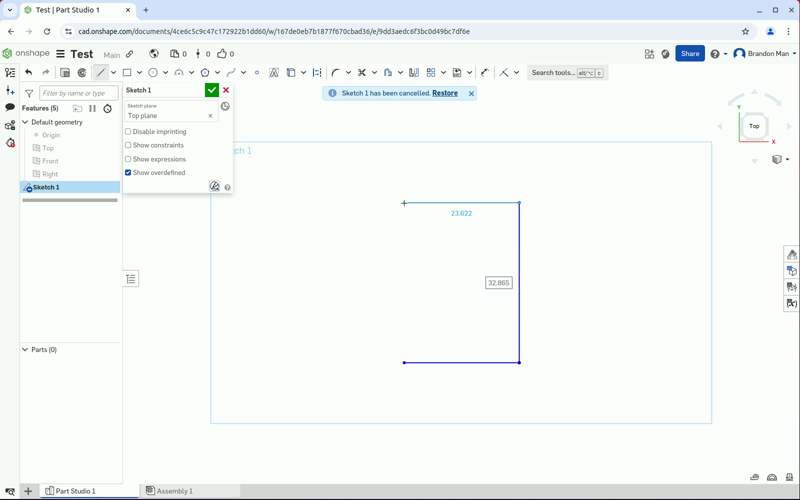
mouse_move(404, 362)
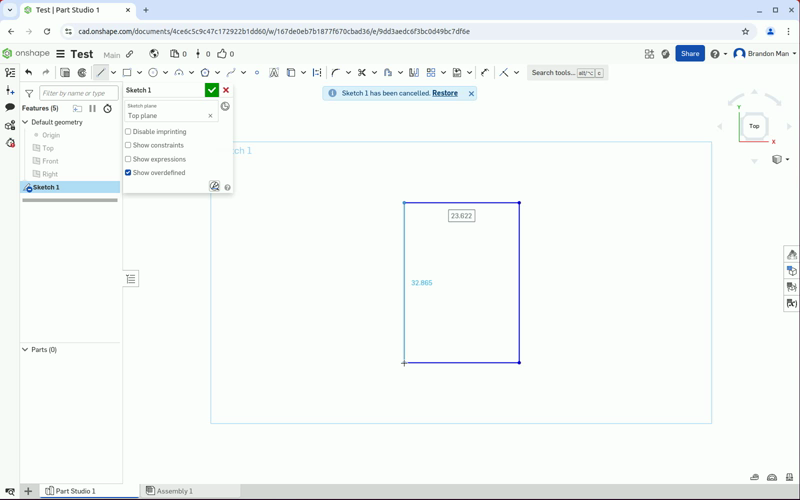
key_up(shift)
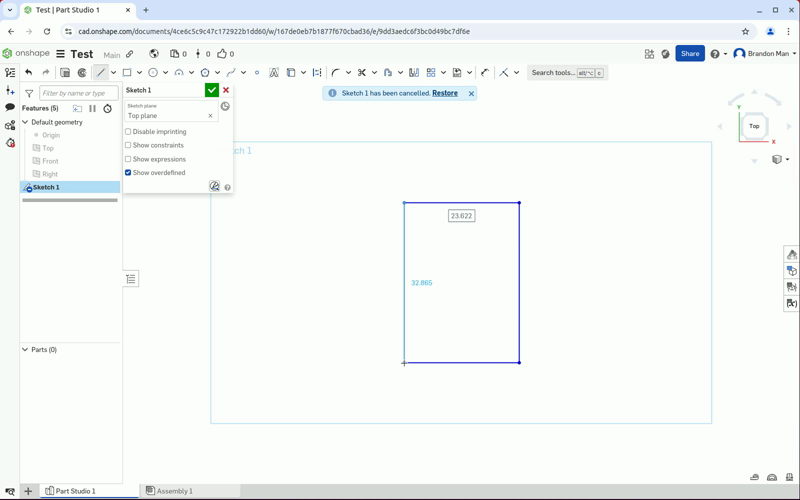
click(404, 362)
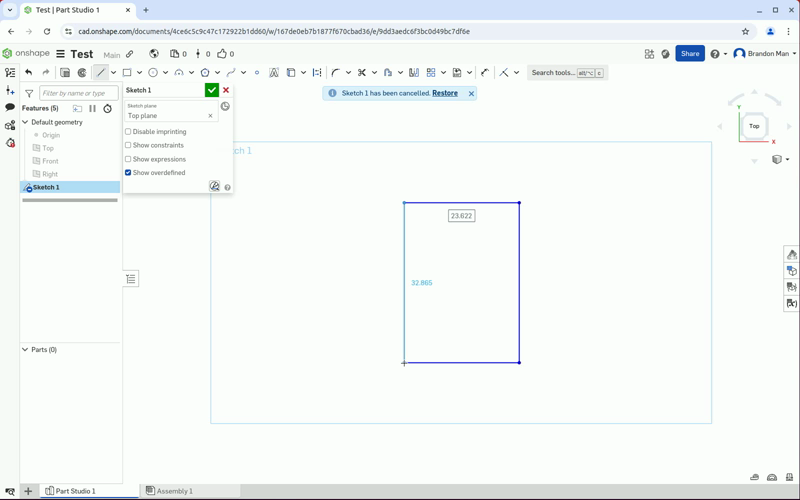
key(esc)
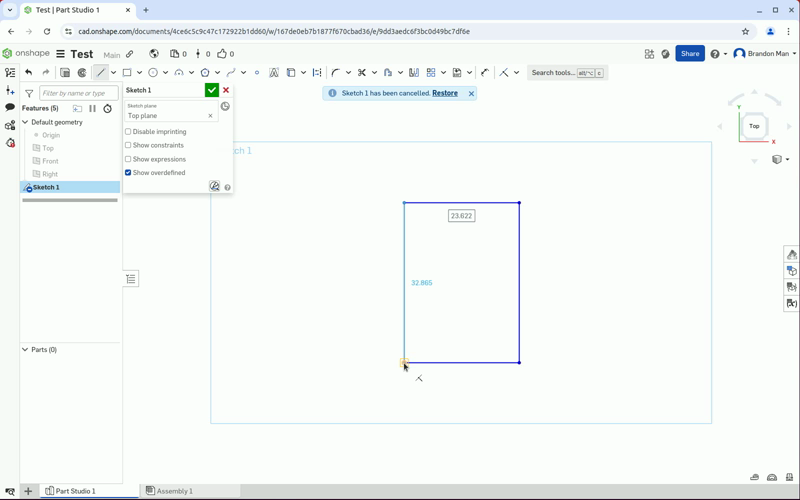
mouse_move(472, 278)
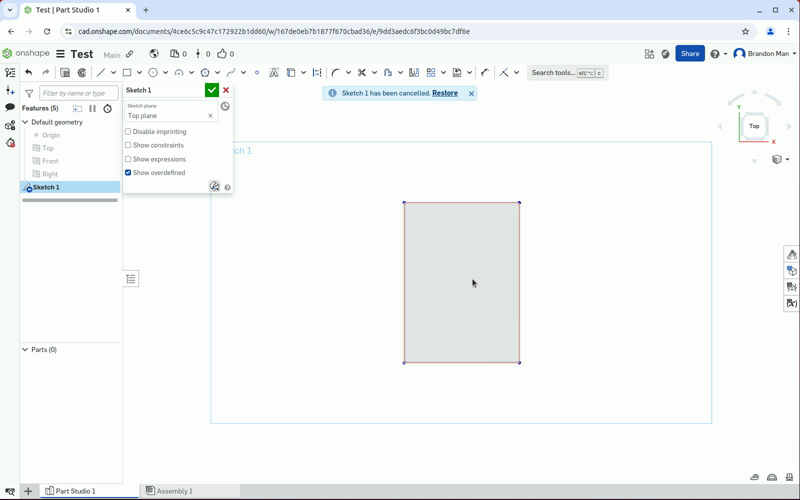
click(472, 278)
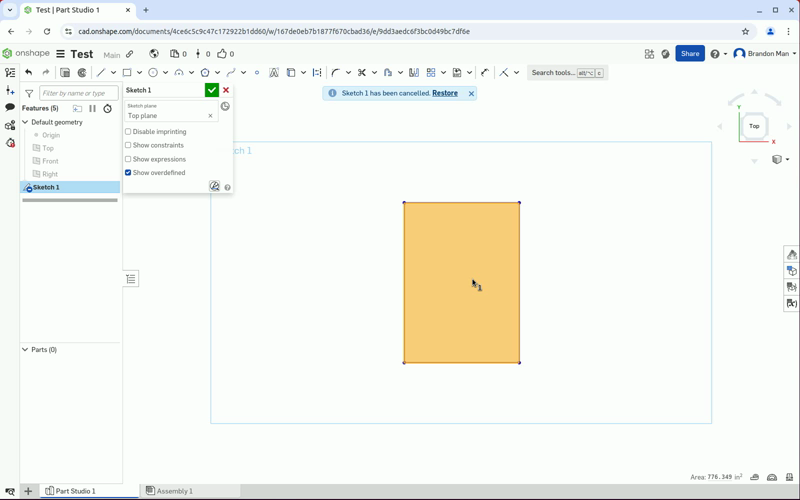
mouse_move(73, 352)
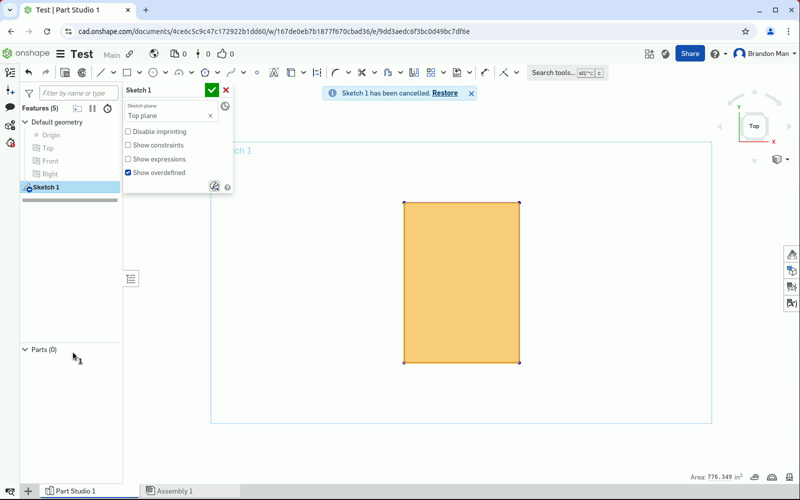
key(shift+y)
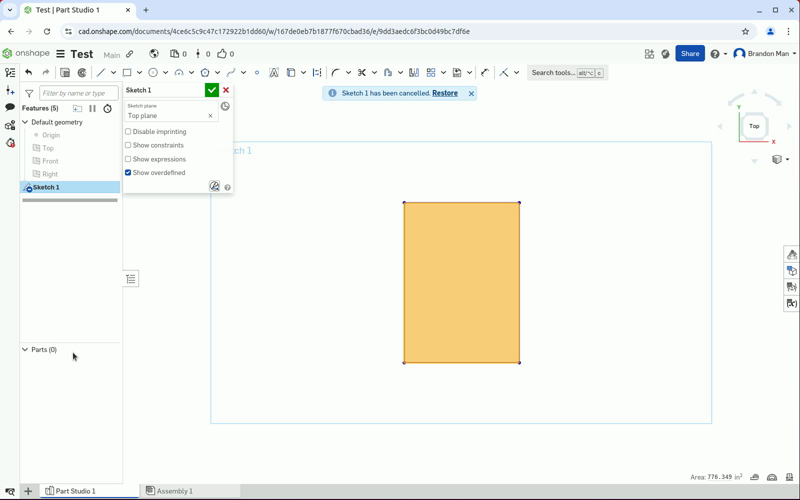
key(shift+e)
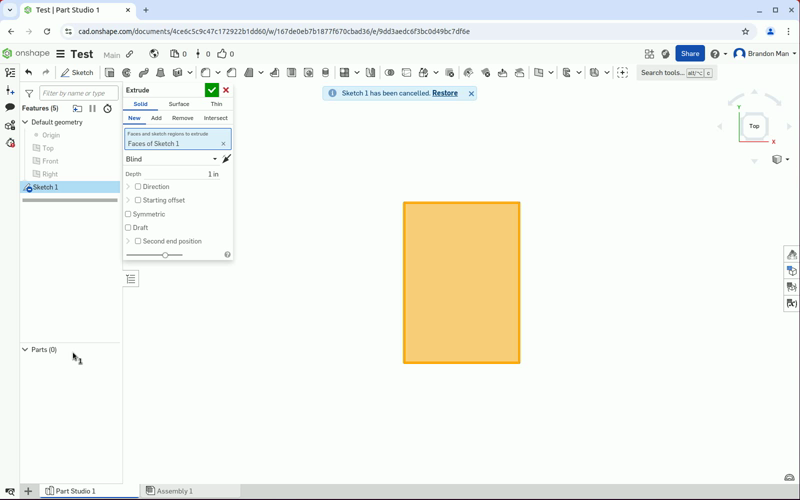
mouse_move(143, 106)
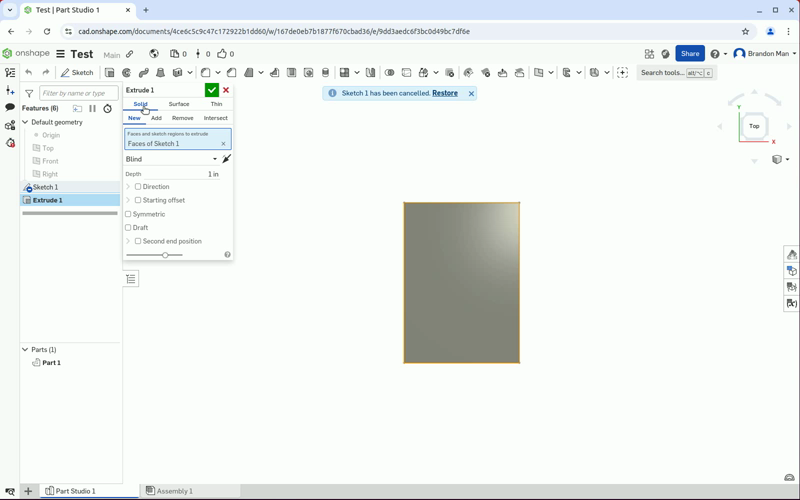
click(143, 106)
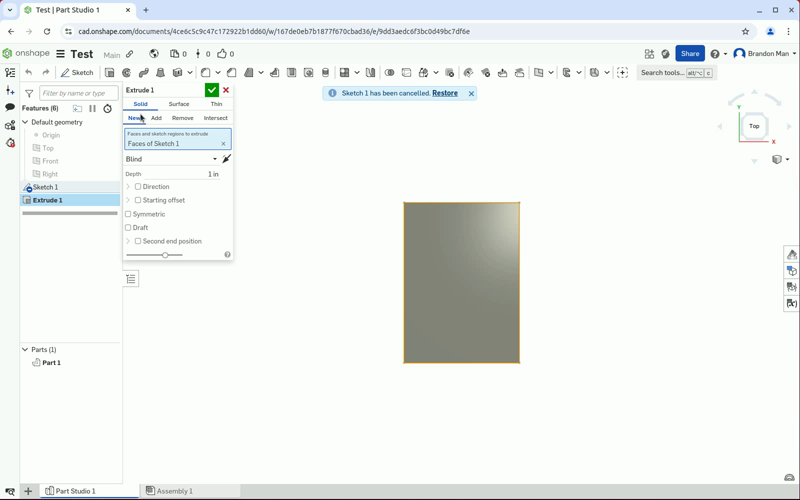
mouse_move(137, 120)
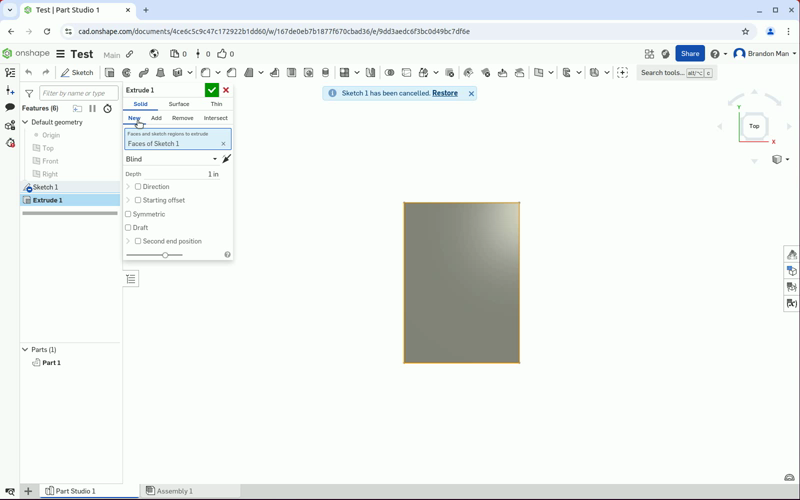
click(137, 120)
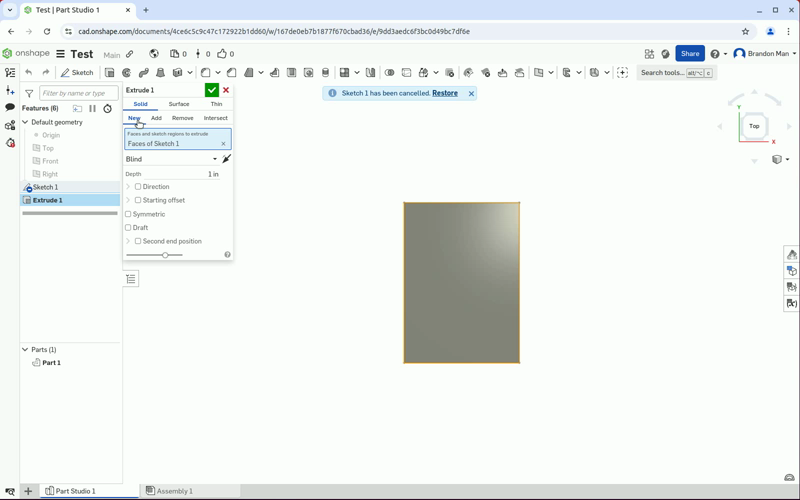
key(tab, 4)
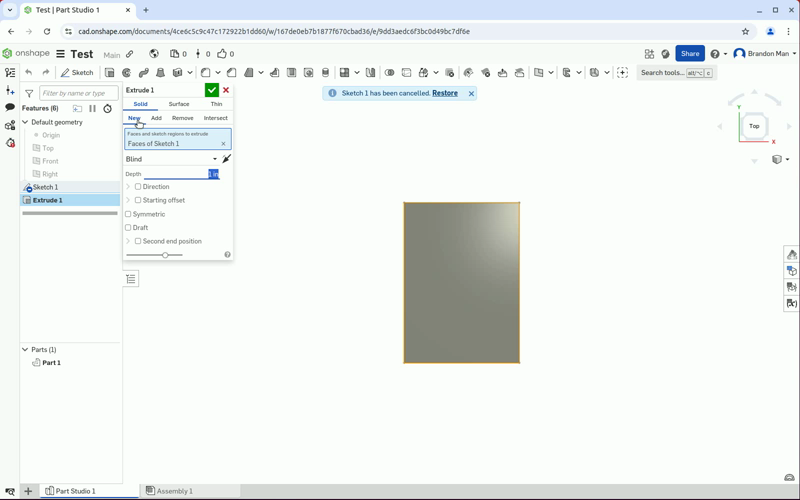
text(23.108)
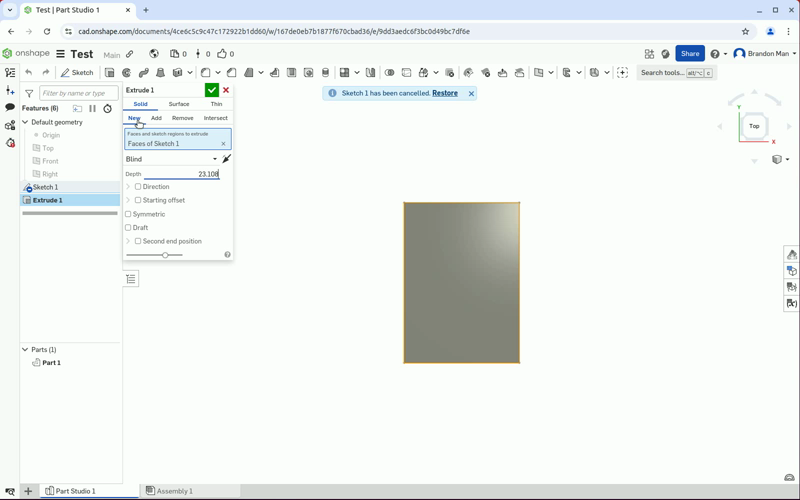
key(enter)
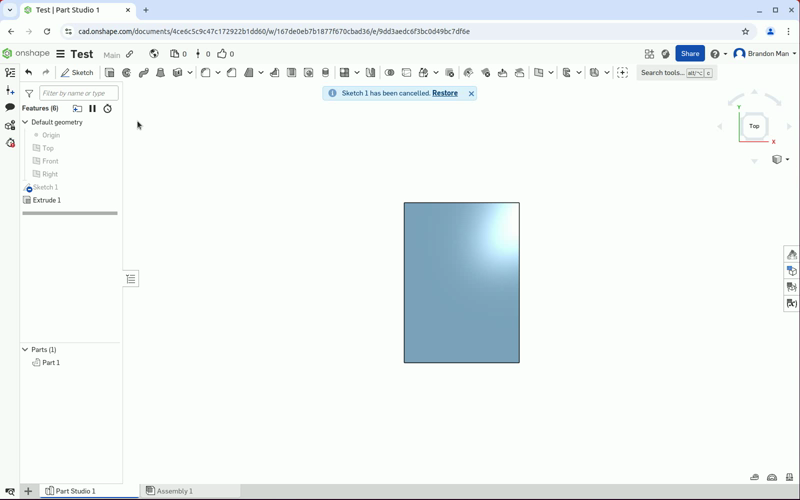
key(shift+h)
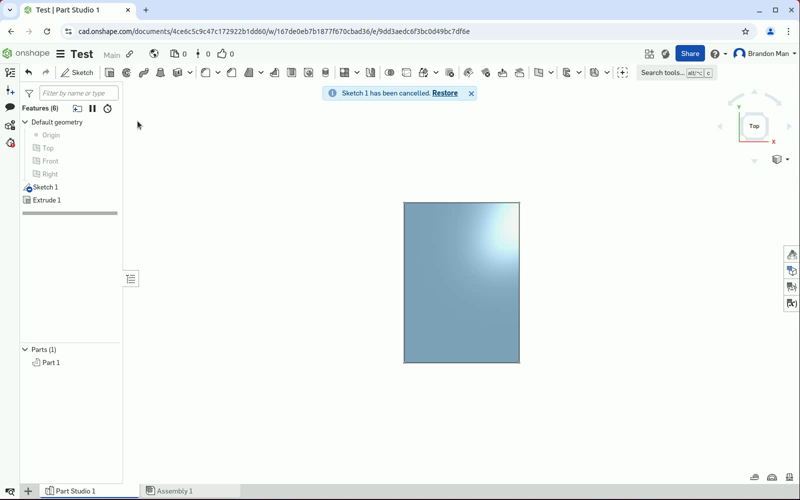
key(shift+h)
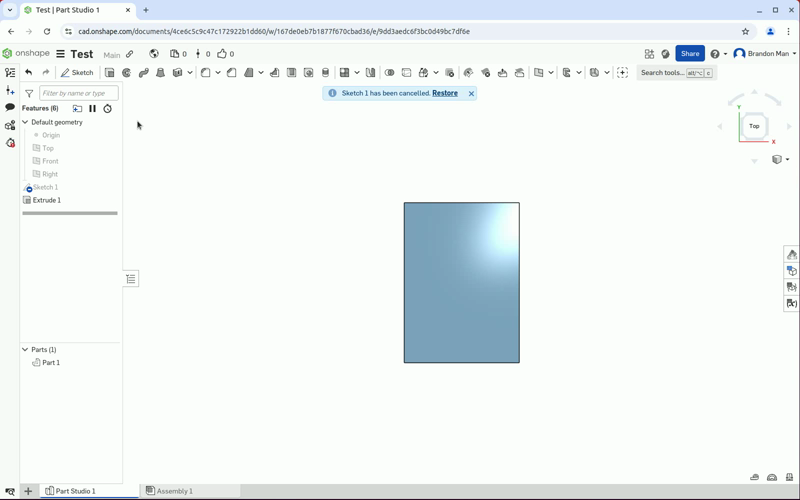
mouse_move(73, 189)
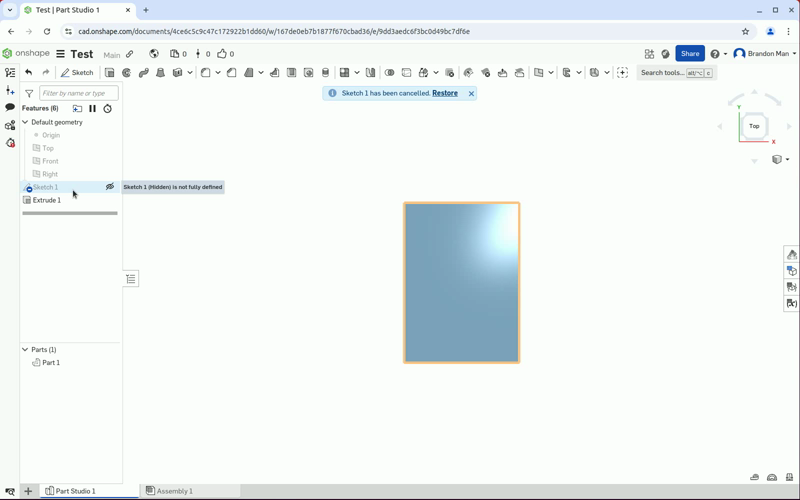
click(73, 189)
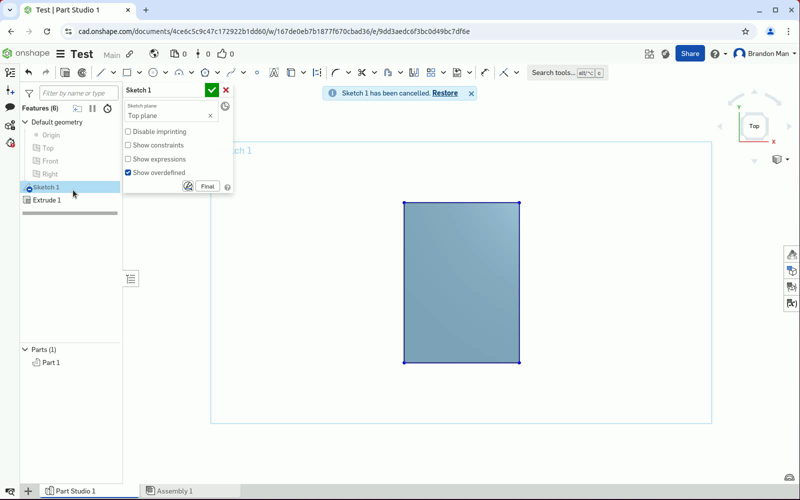
mouse_move(229, 92)
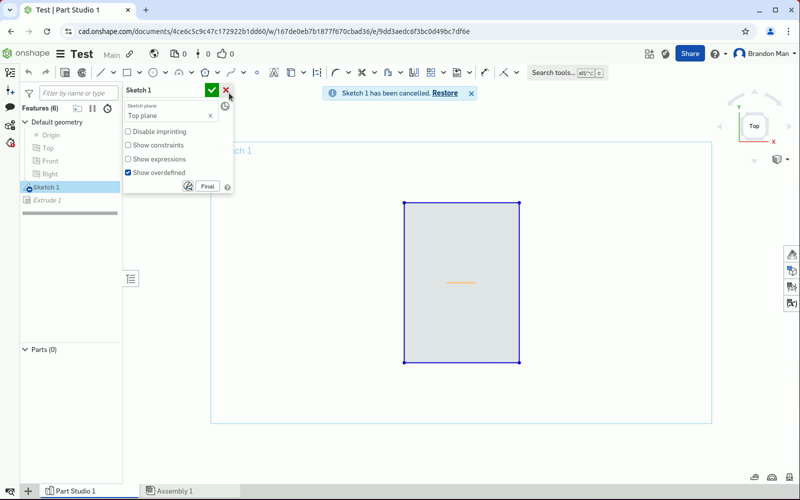
click(229, 92)
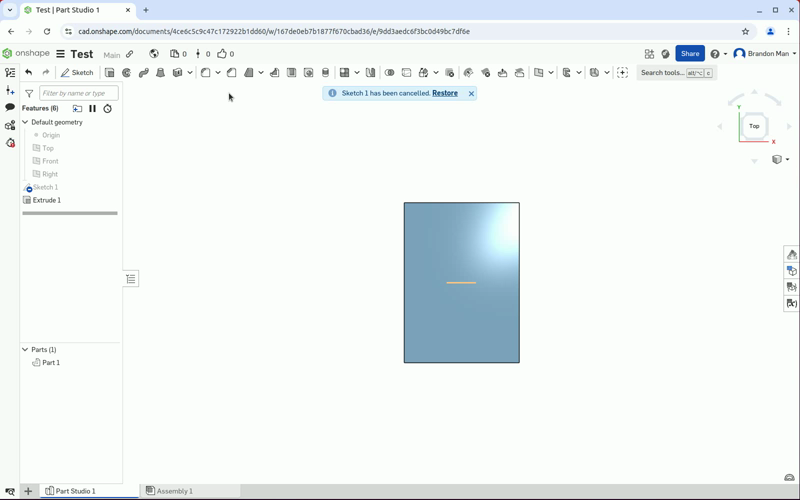
mouse_move(73, 352)
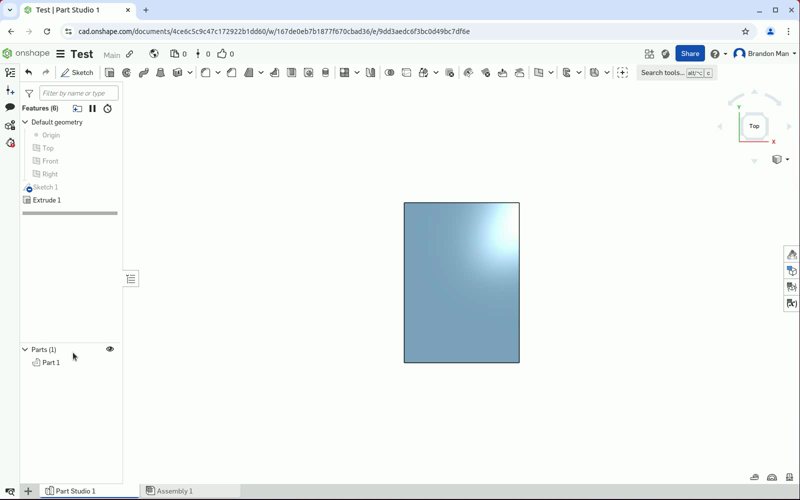
key(y)
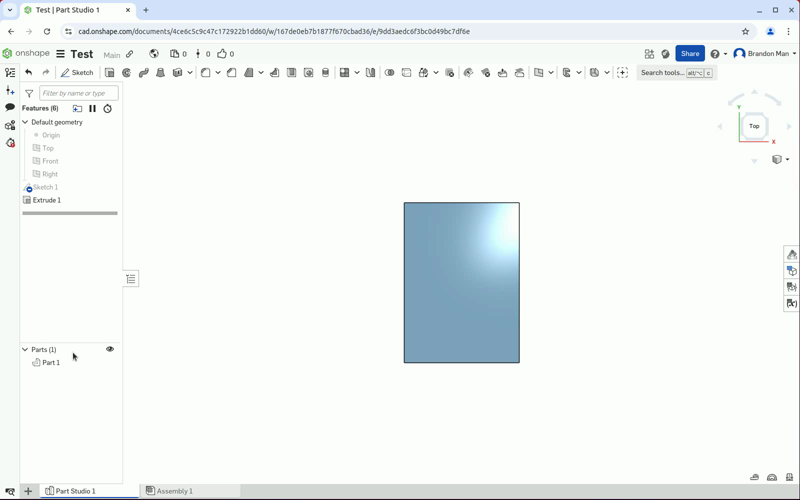
key(shift+p)
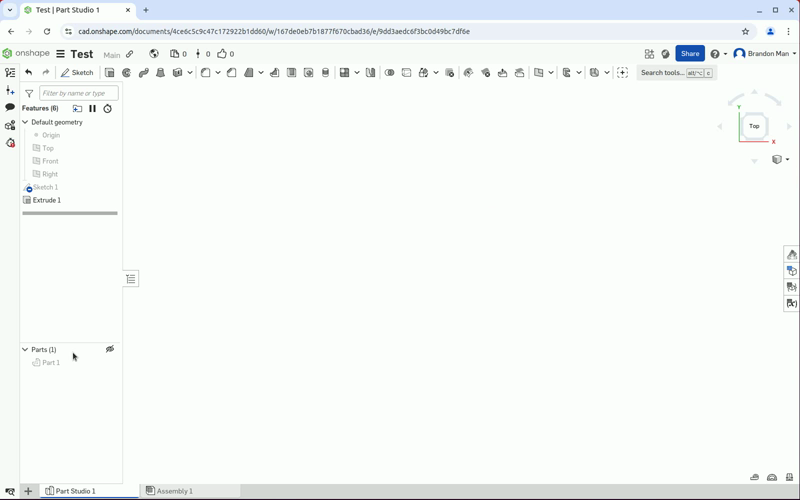
key(space)
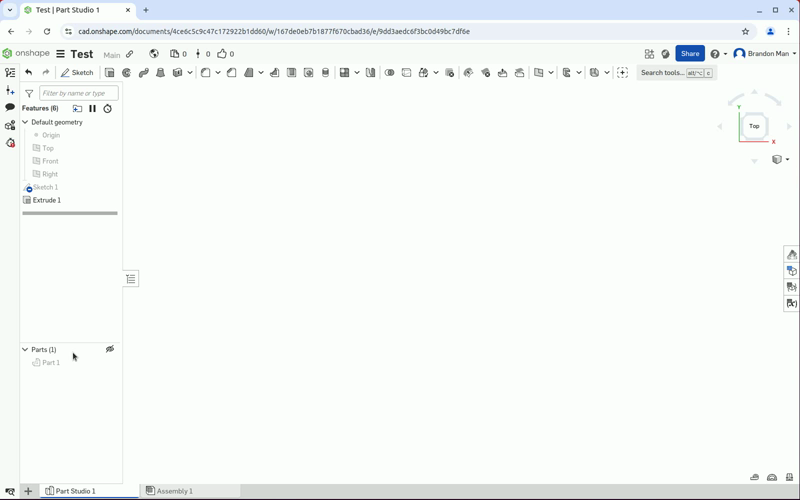
key_down(shift)
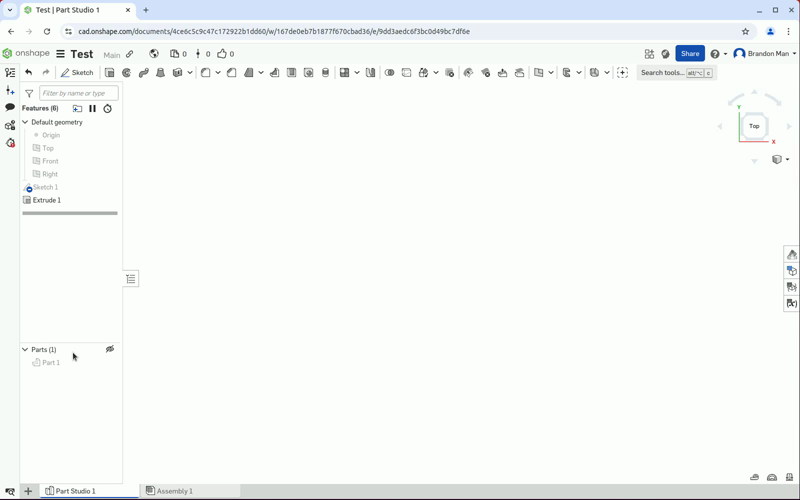
key(up)
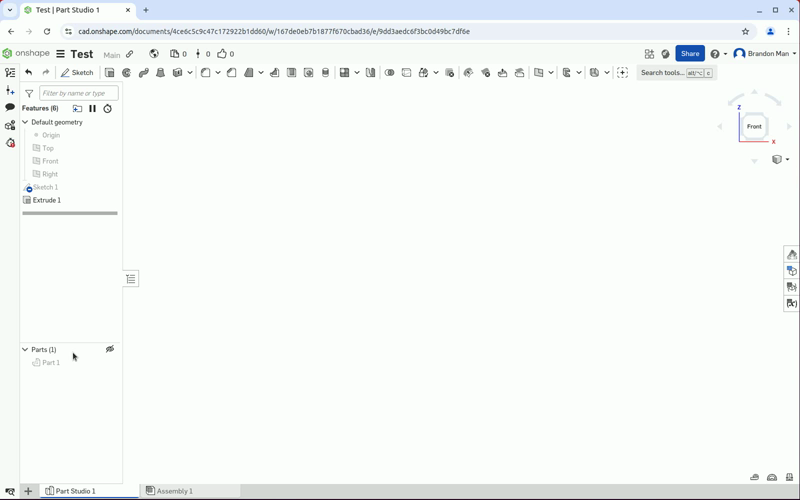
key_up(shift)
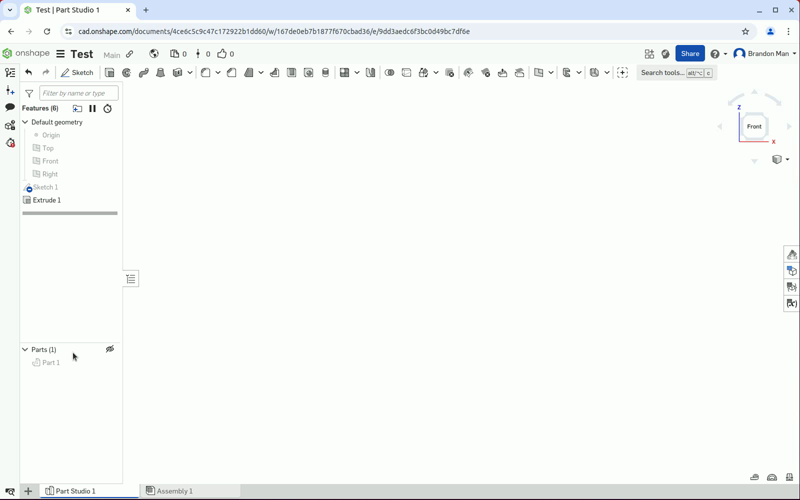
key(space)
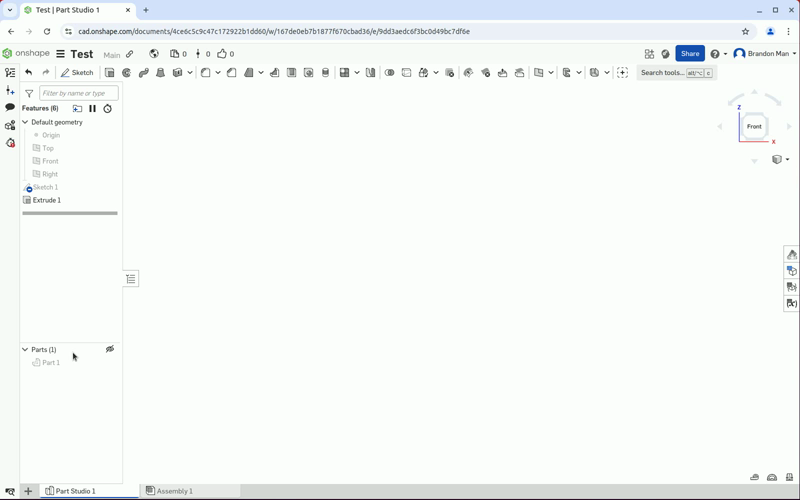
key_down(shift)
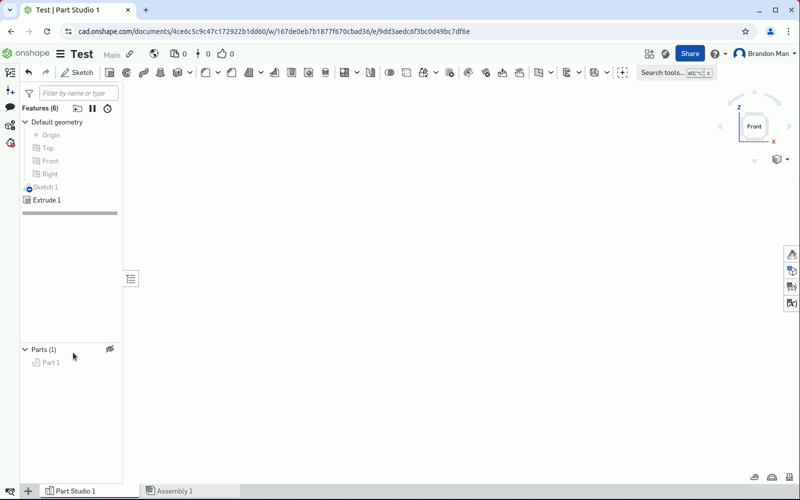
key(left)
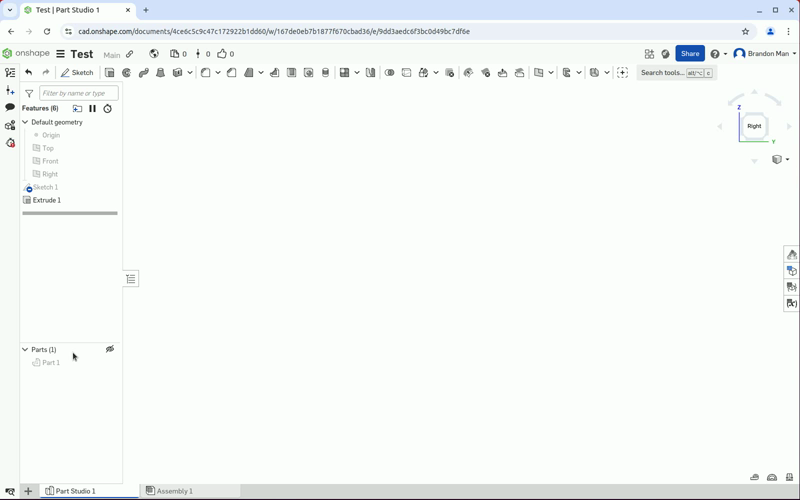
key_up(shift)
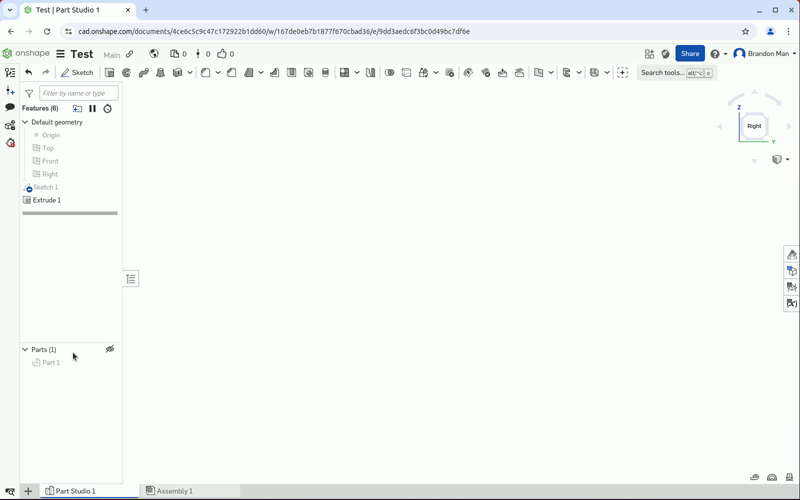
mouse_move(73, 352)
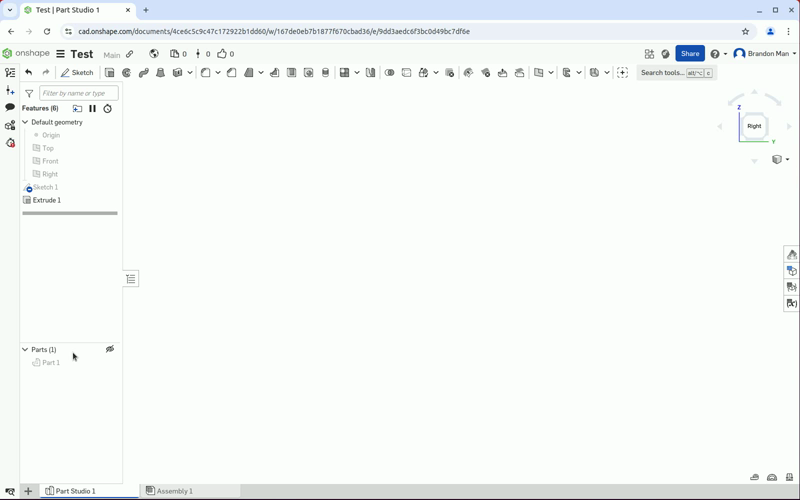
key(shift+y)
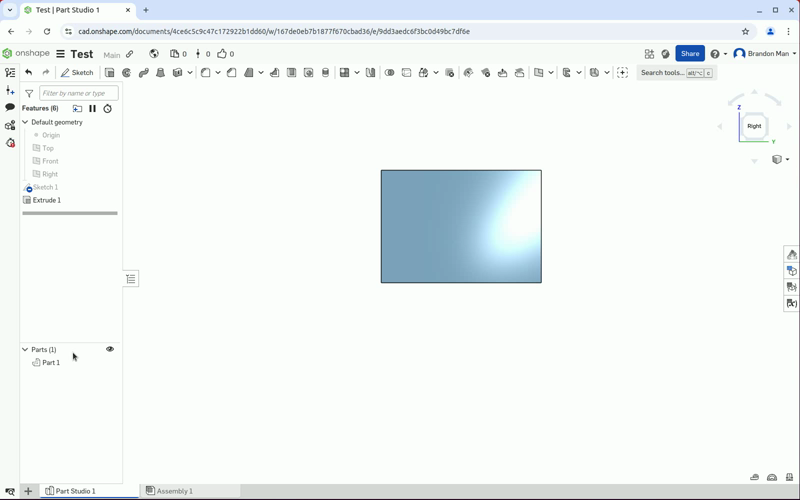
mouse_move(541, 75)
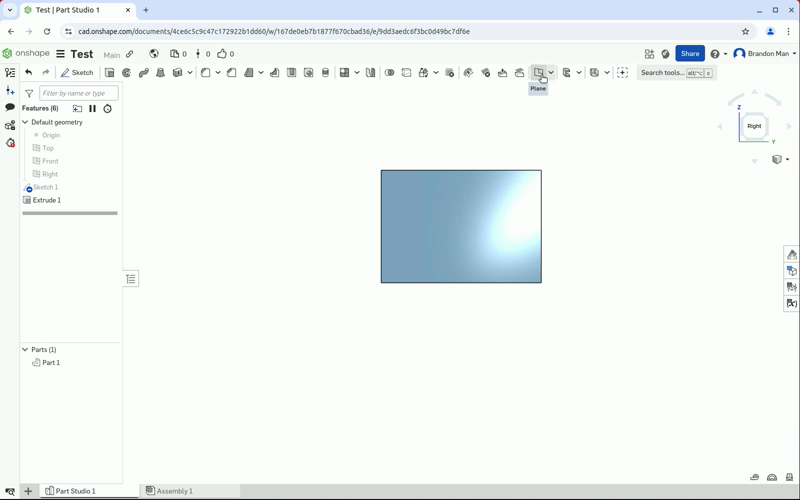
click(541, 75)
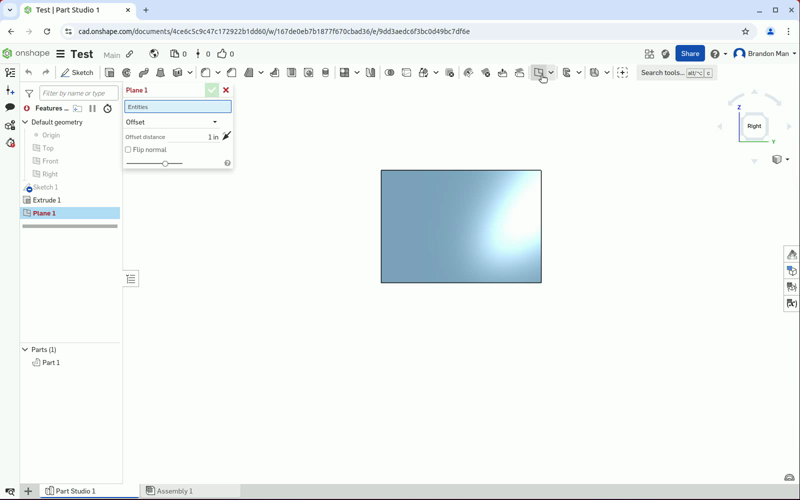
mouse_move(73, 176)
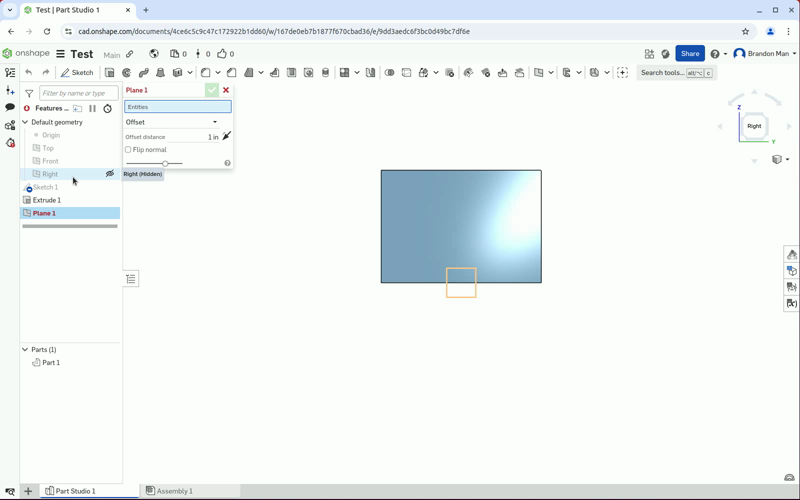
click(73, 176)
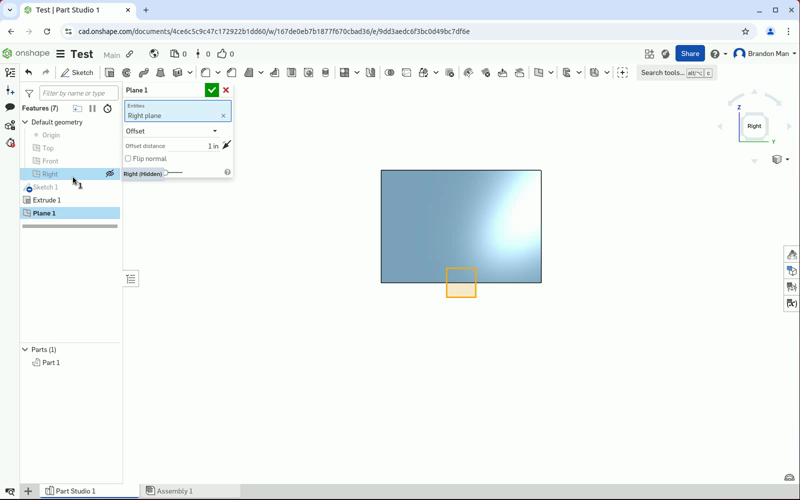
key(tab, 2)
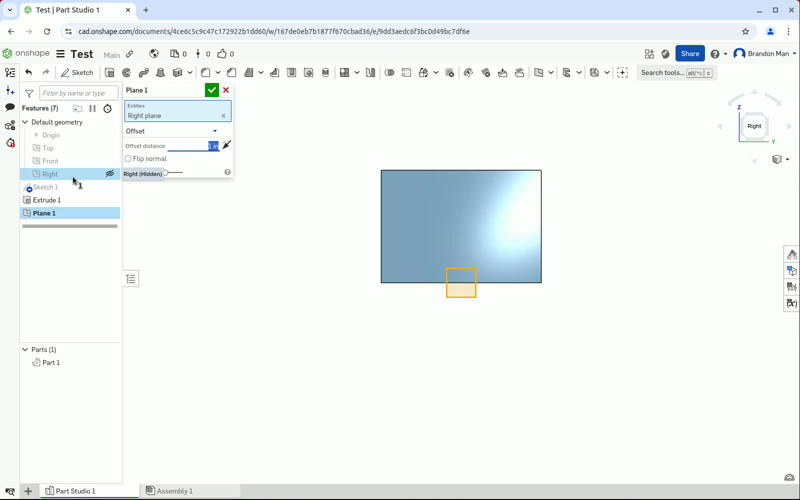
text(11.554)
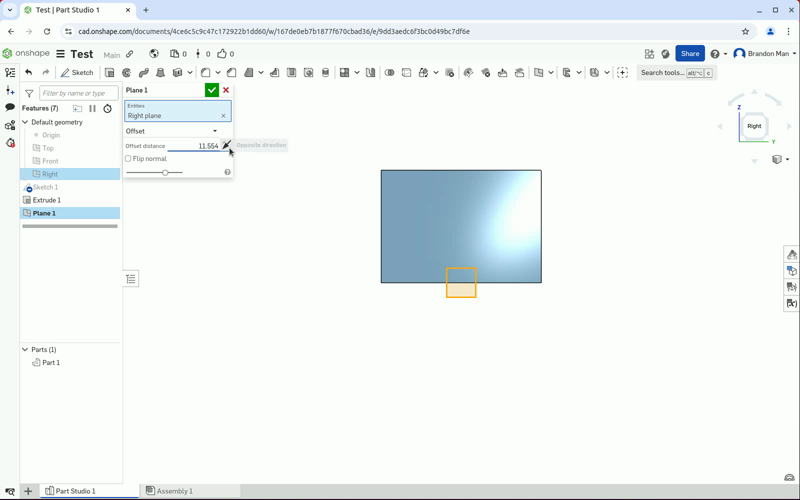
mouse_move(229, 147)
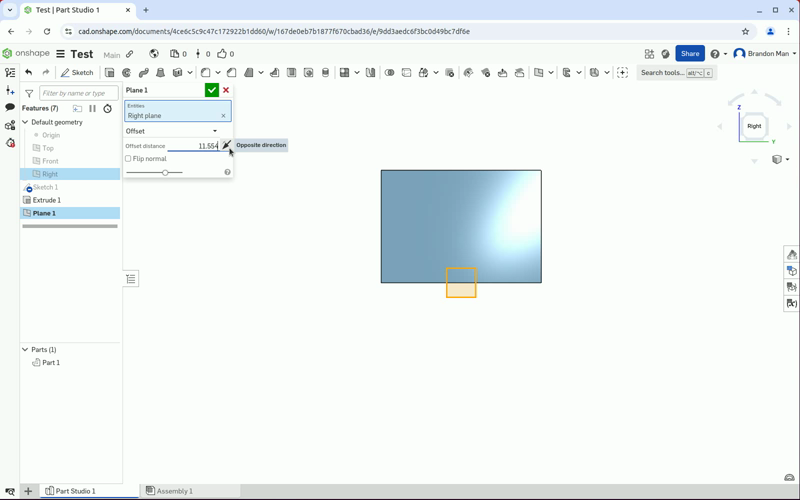
click(229, 147)
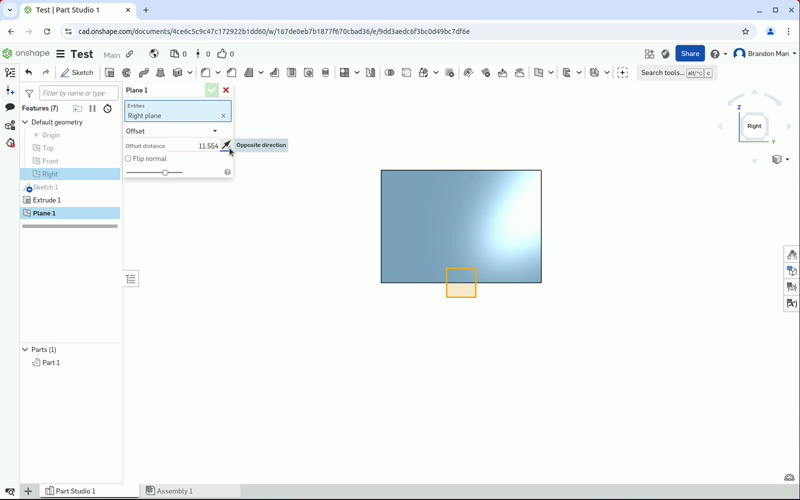
key(enter, 2)
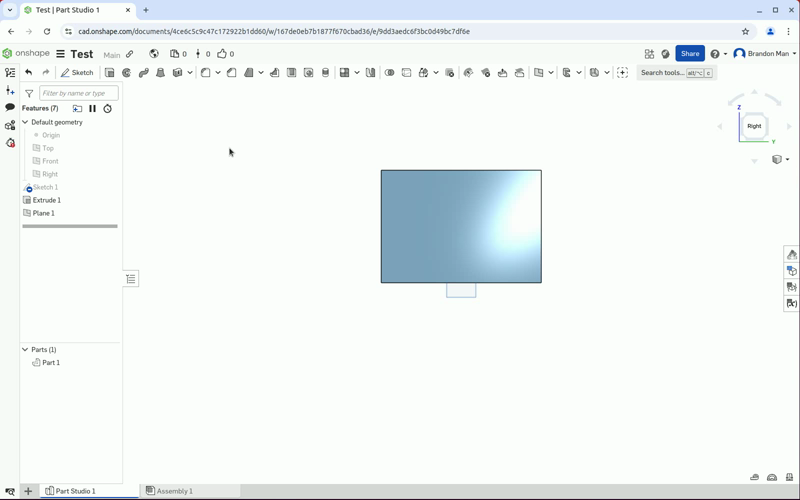
key(shift+s)
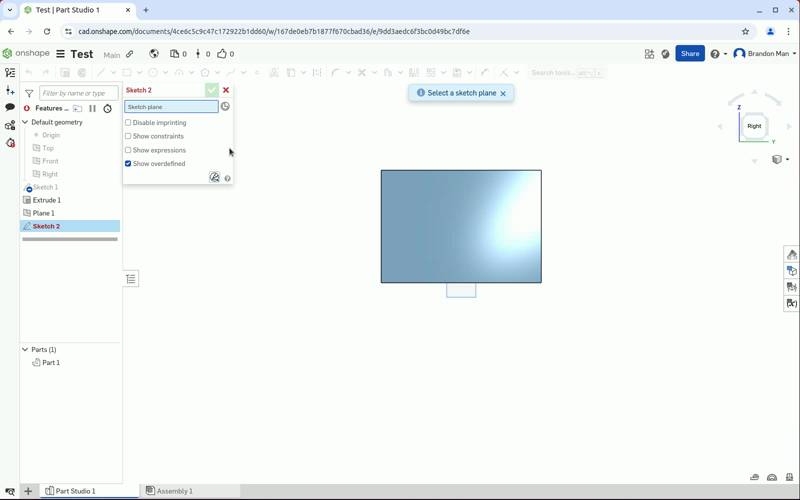
mouse_move(73, 215)
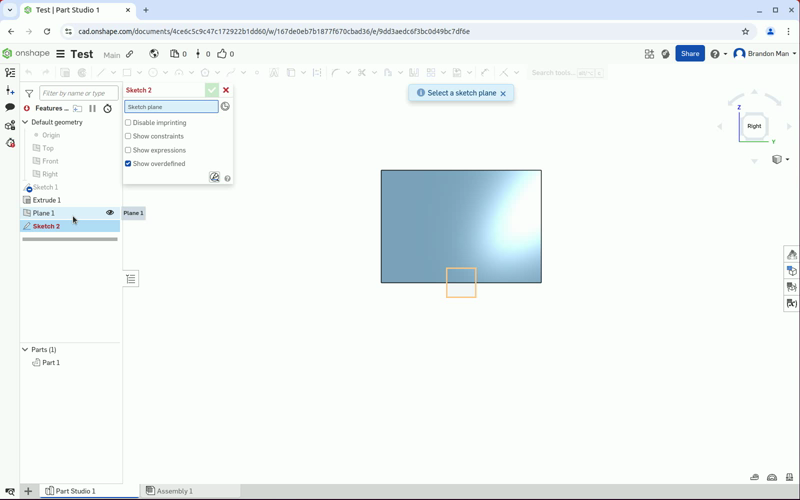
click(73, 215)
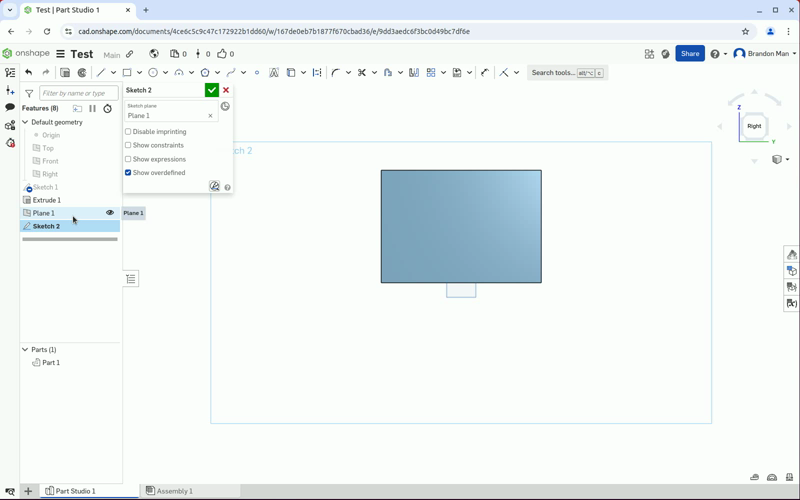
mouse_move(73, 352)
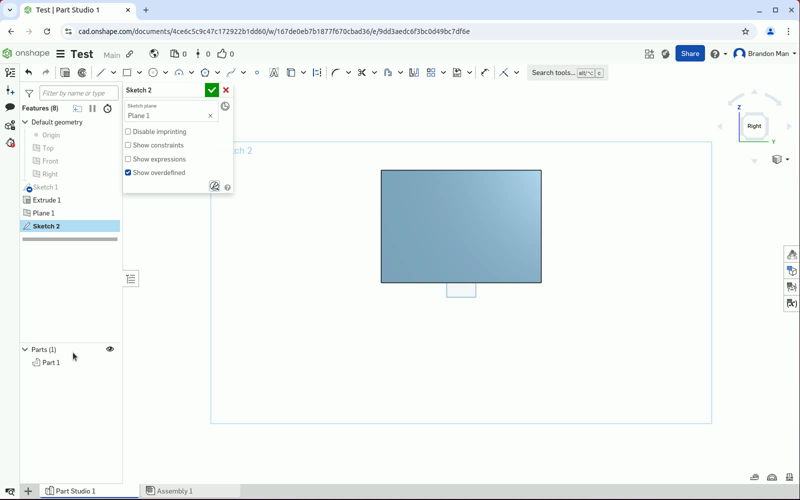
key(y)
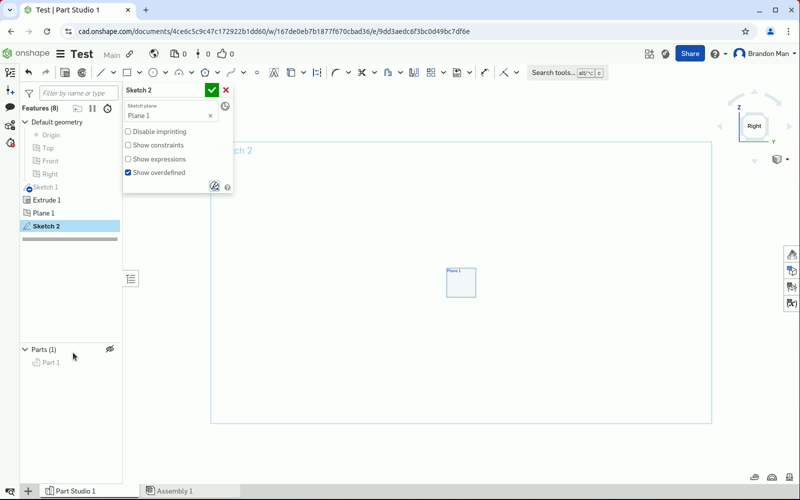
key(l)
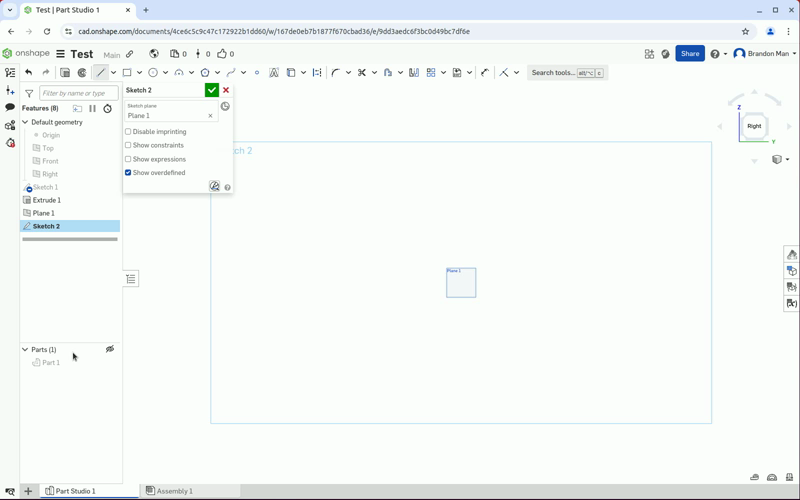
key_down(shift)
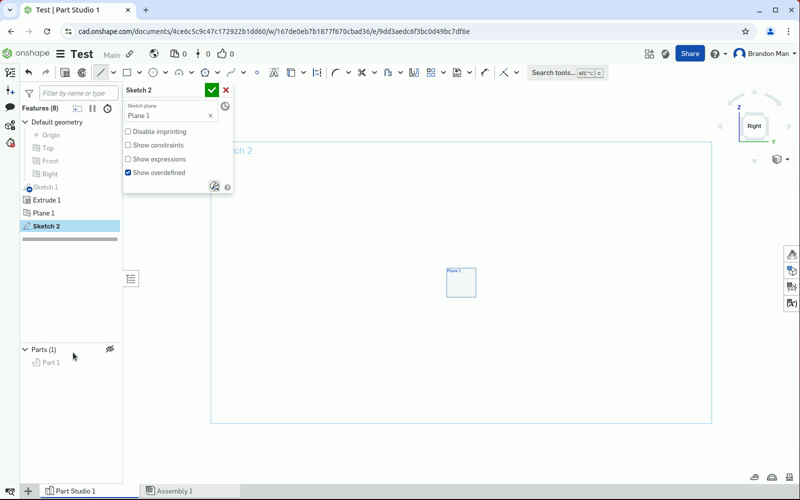
mouse_move(401, 218)
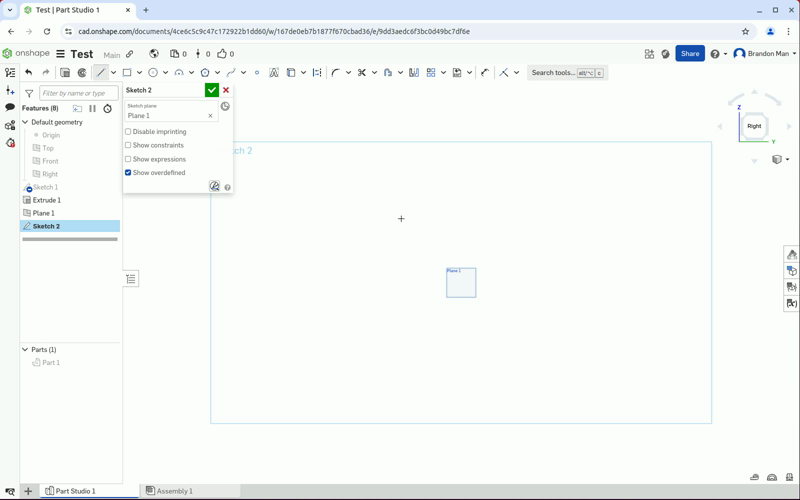
click(401, 218)
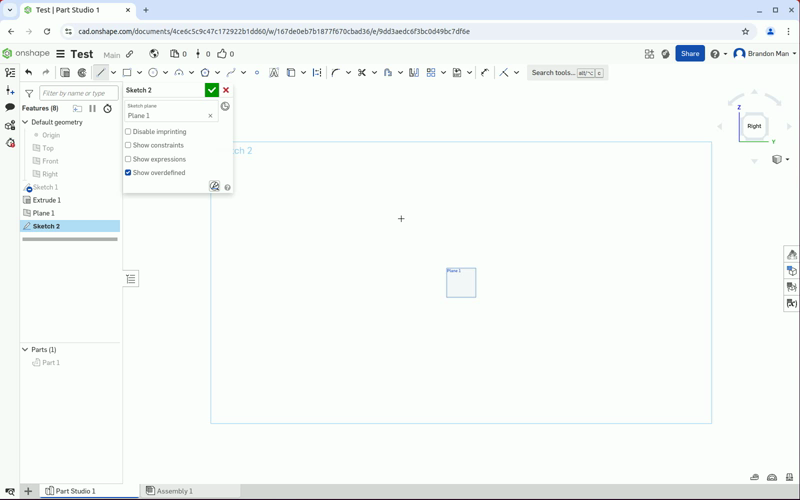
key_up(shift)
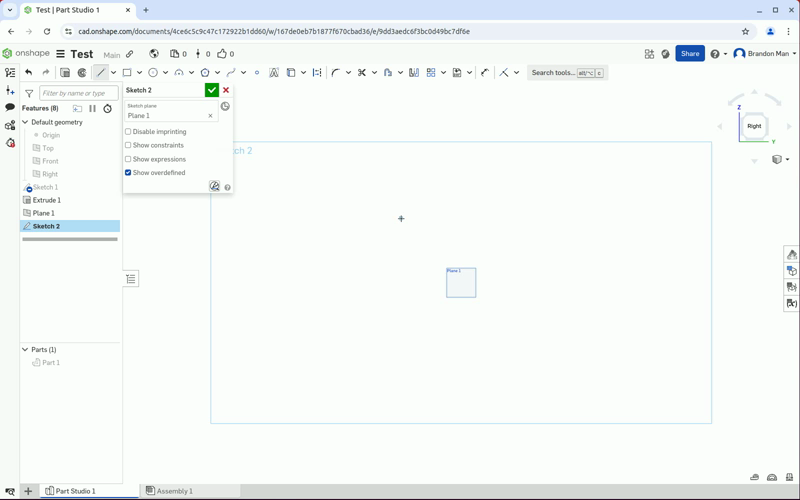
key_down(shift)
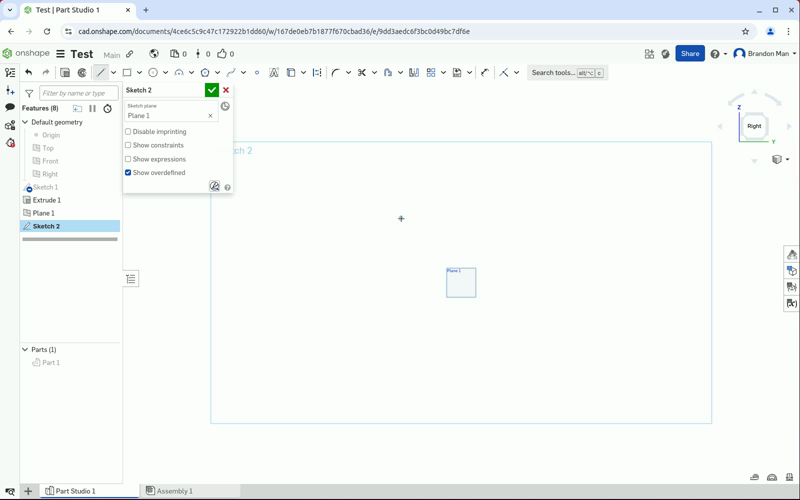
mouse_move(520, 218)
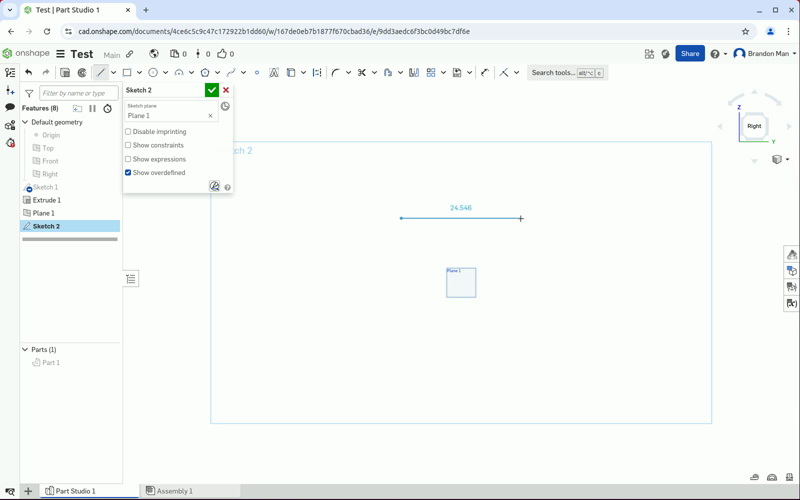
click(520, 218)
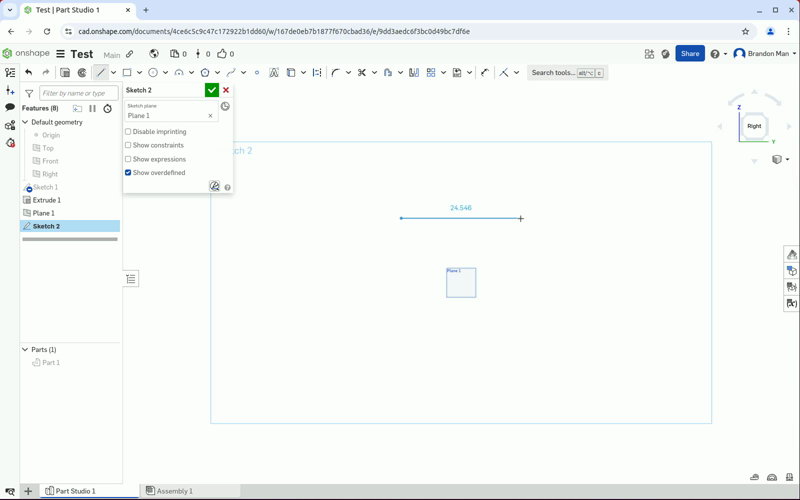
key_up(shift)
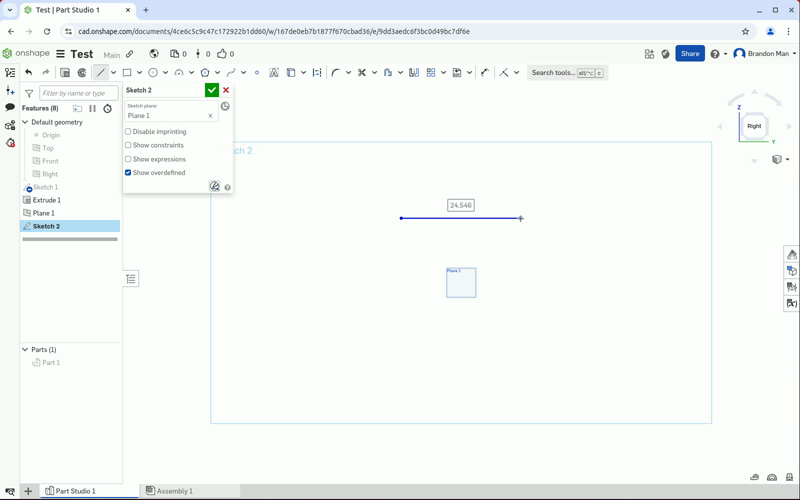
key_down(shift)
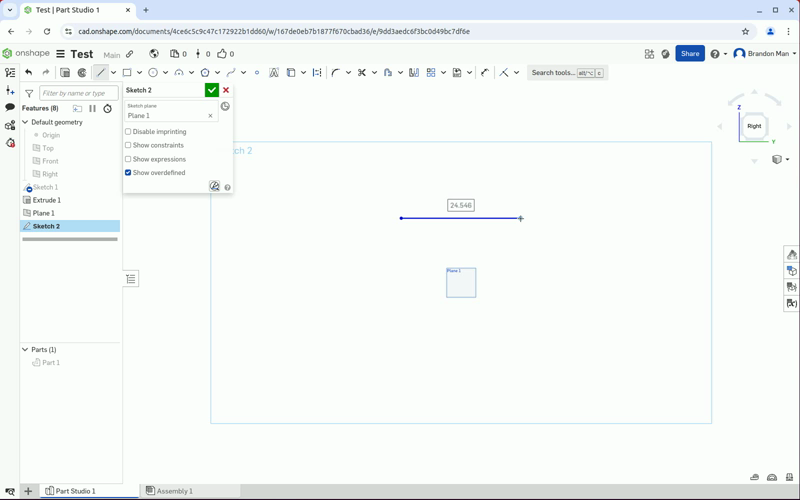
mouse_move(550, 218)
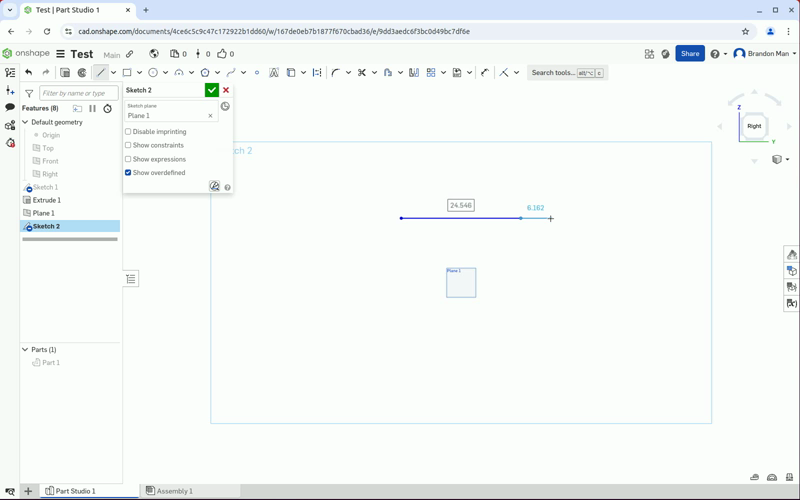
mouse_move(520, 170)
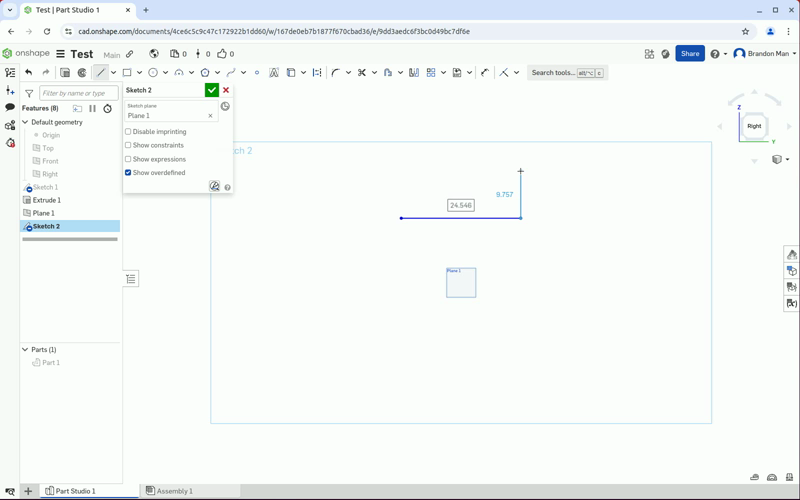
click(520, 170)
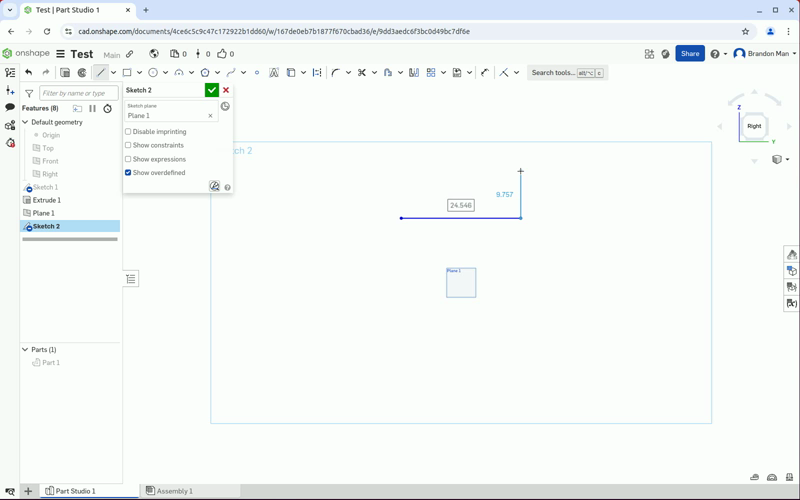
key_up(shift)
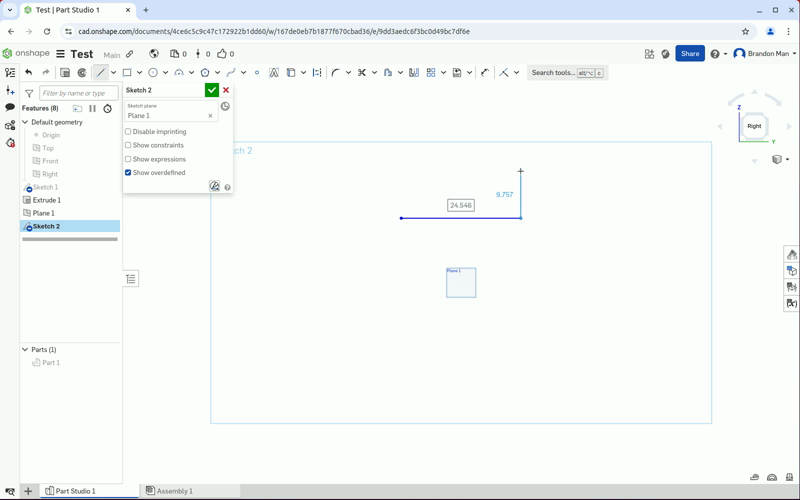
key_down(shift)
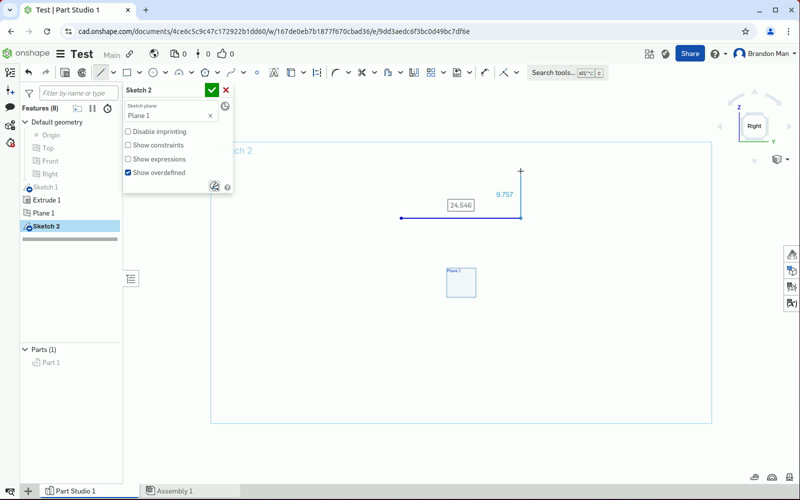
mouse_move(401, 170)
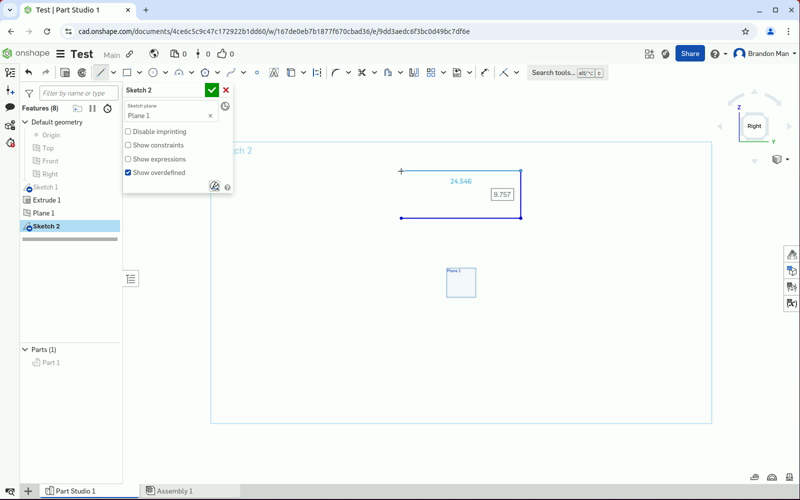
click(401, 170)
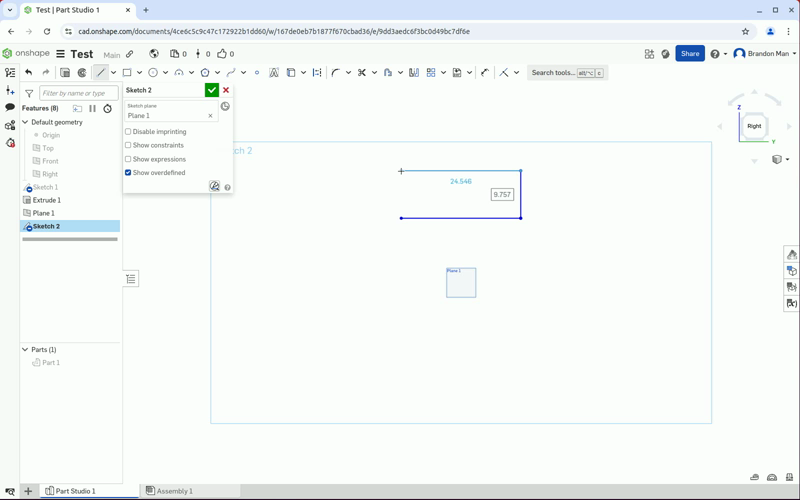
key_up(shift)
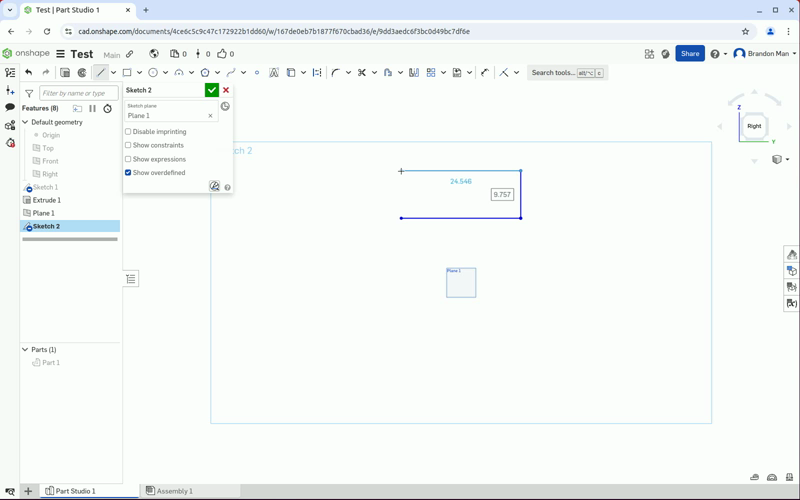
mouse_move(431, 170)
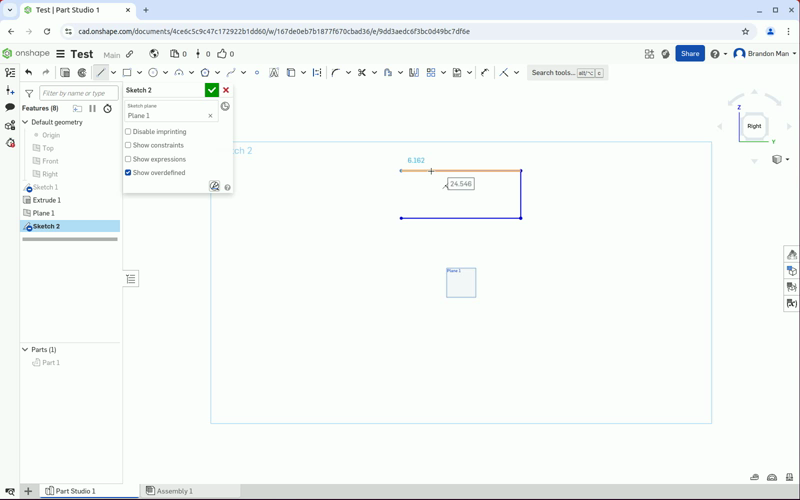
key_down(shift)
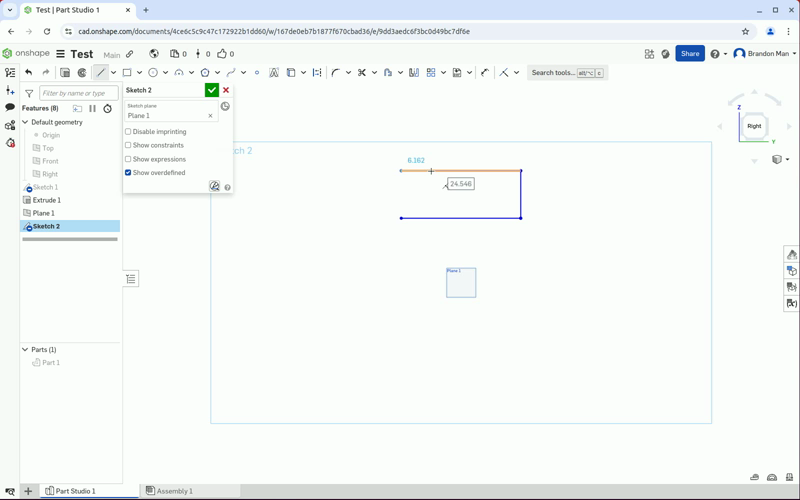
mouse_move(401, 218)
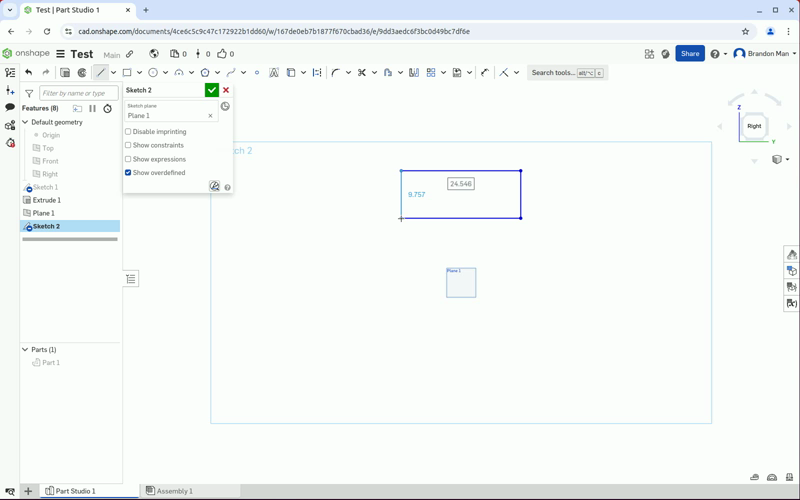
key_up(shift)
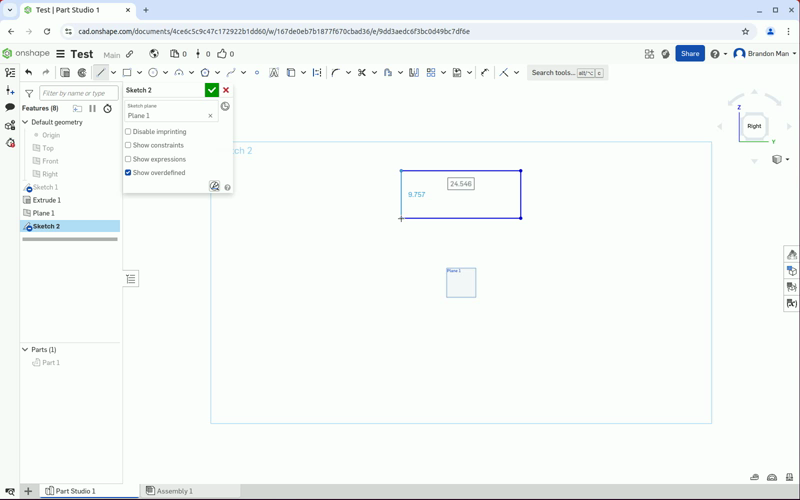
click(401, 218)
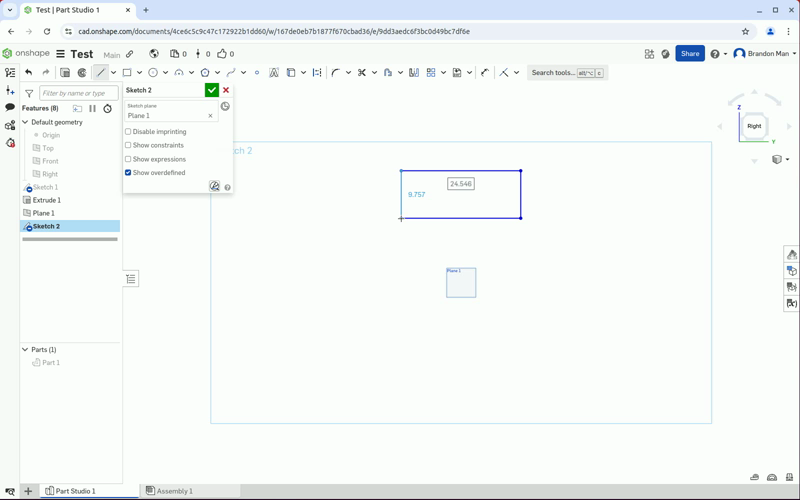
key(esc)
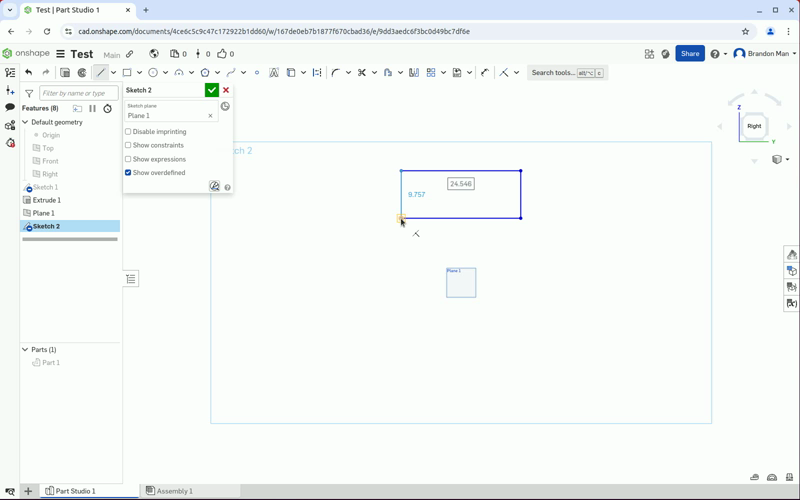
mouse_move(454, 197)
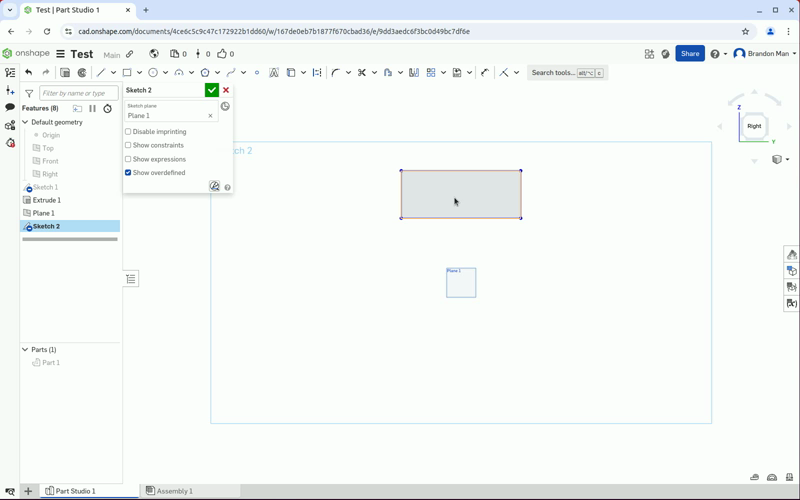
click(454, 197)
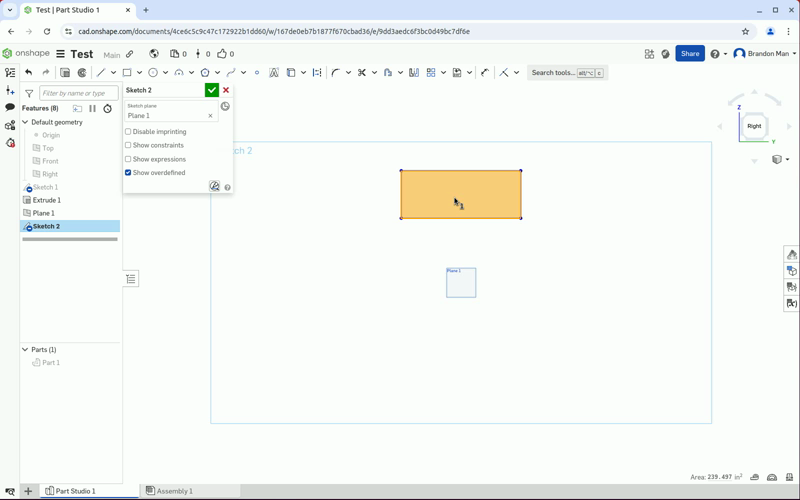
mouse_move(73, 352)
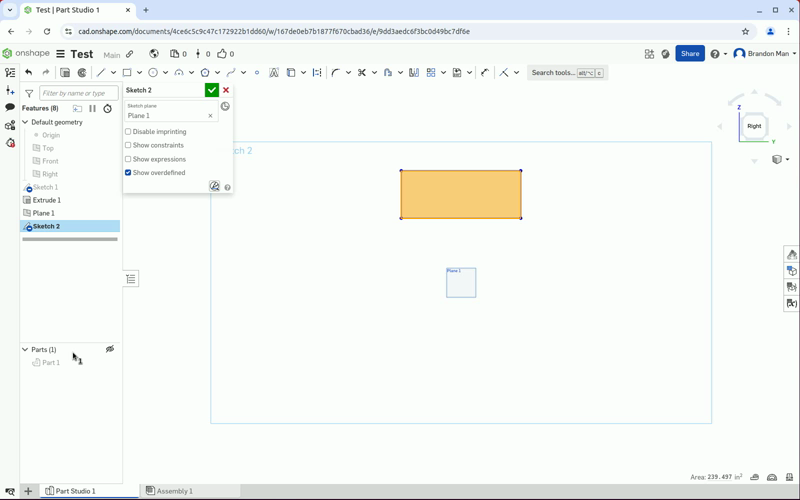
key(shift+y)
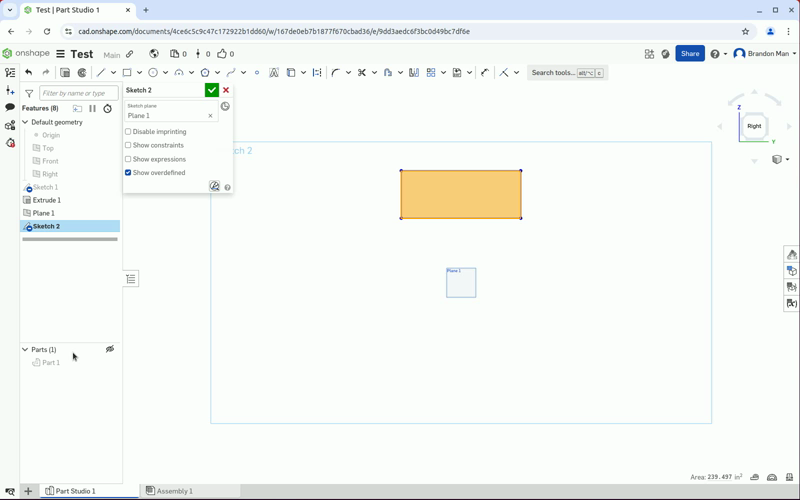
key(shift+e)
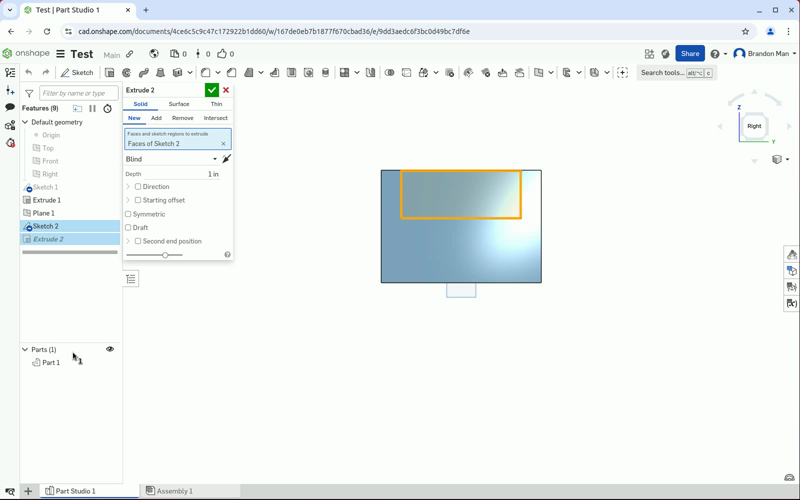
mouse_move(143, 106)
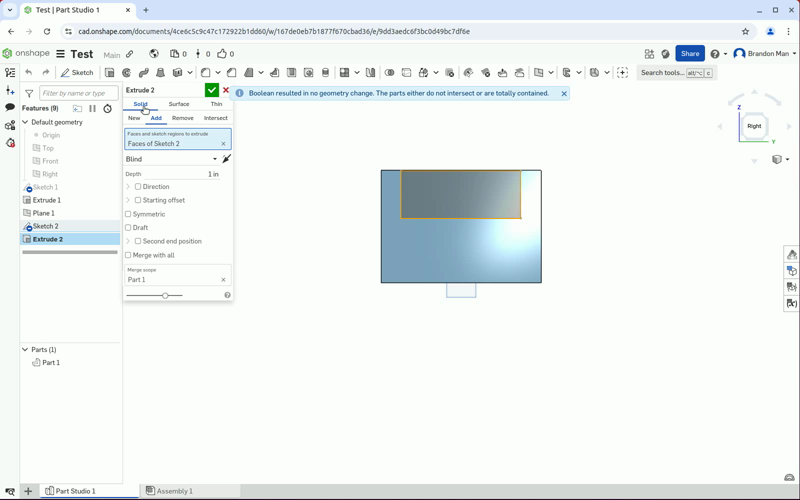
click(143, 106)
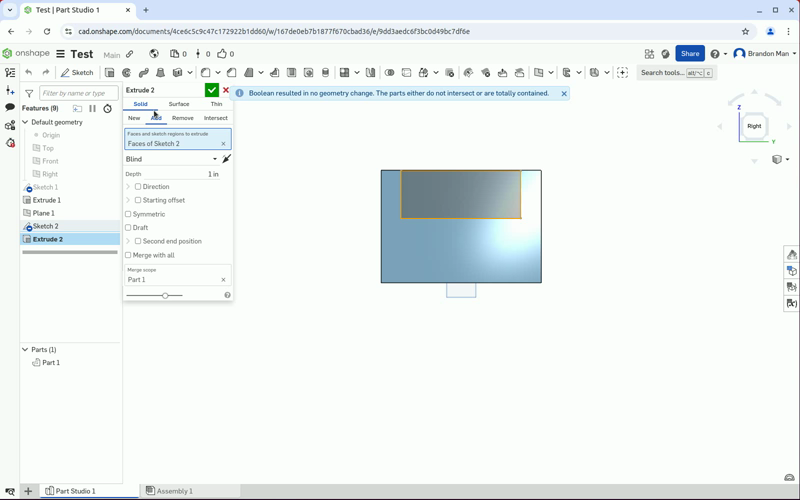
mouse_move(186, 120)
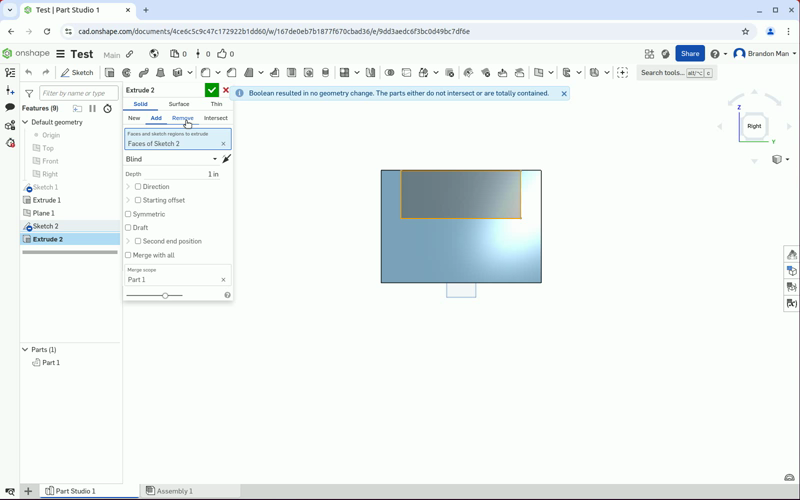
click(186, 120)
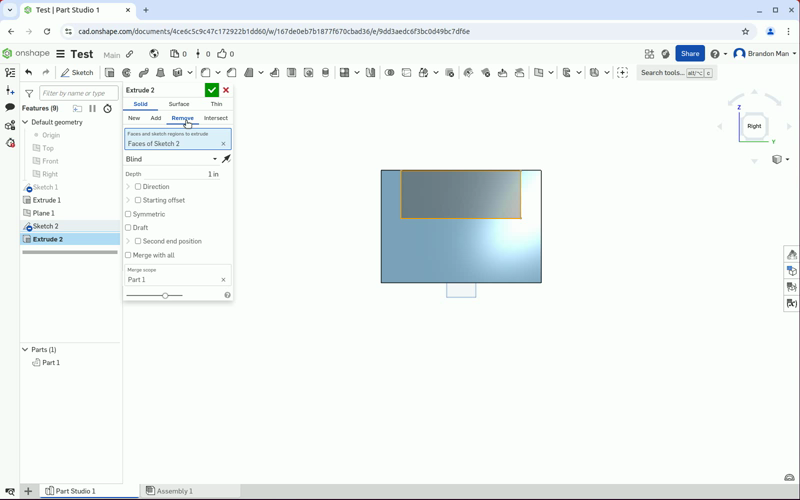
key(tab, 4)
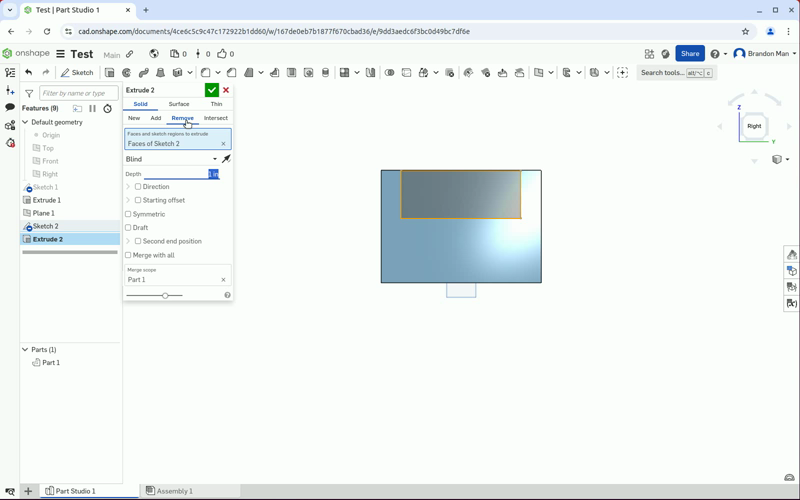
text(15.887)
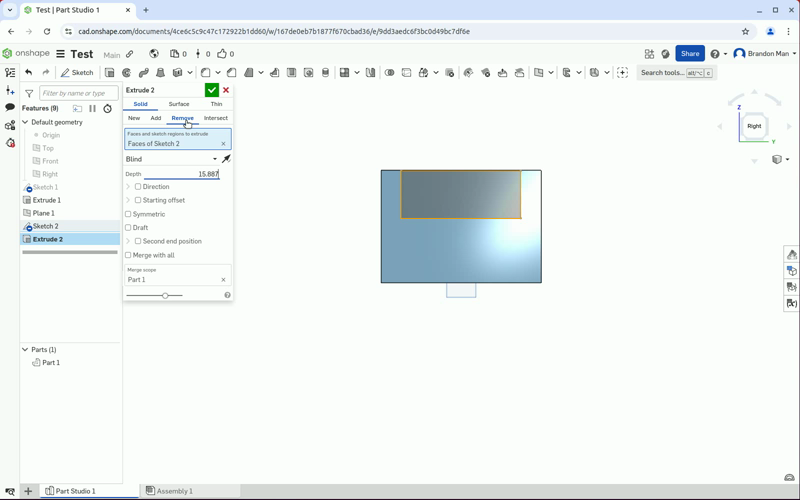
key(tab, 6)
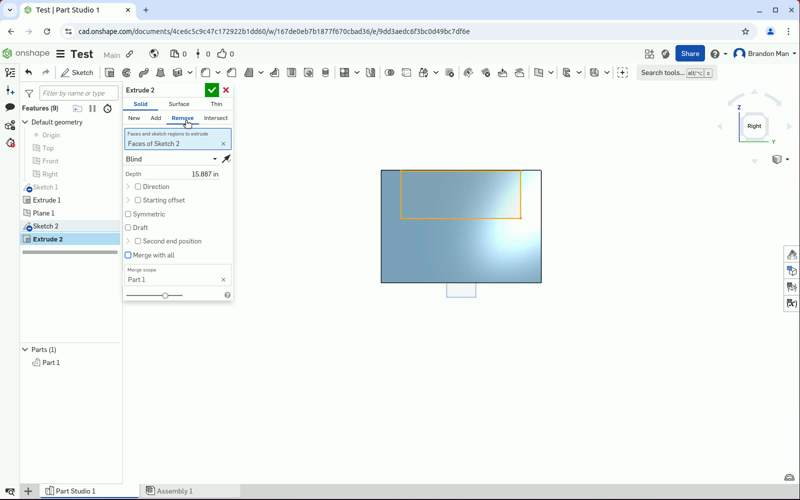
key(space)
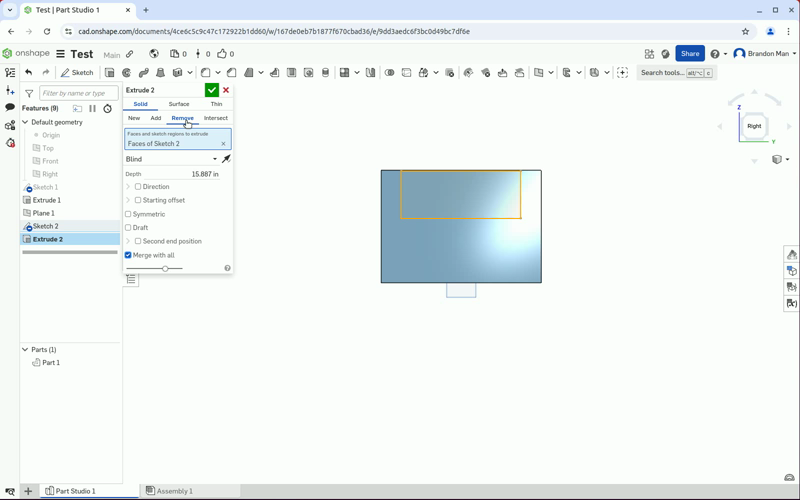
key(enter)
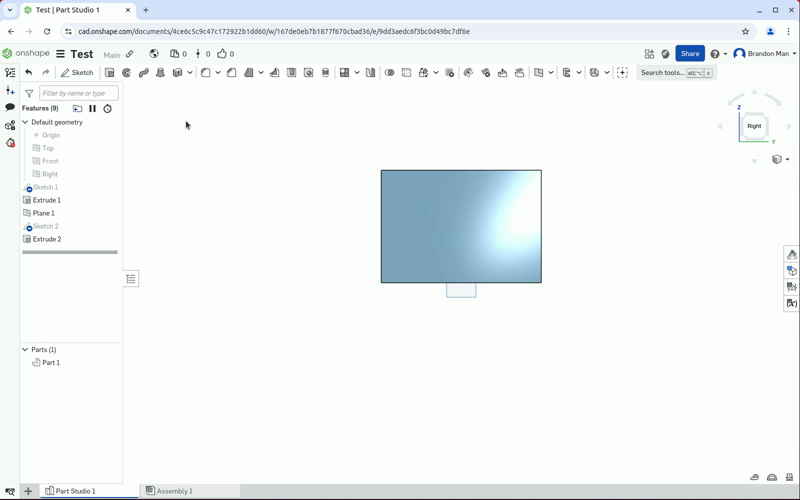
key(shift+h)
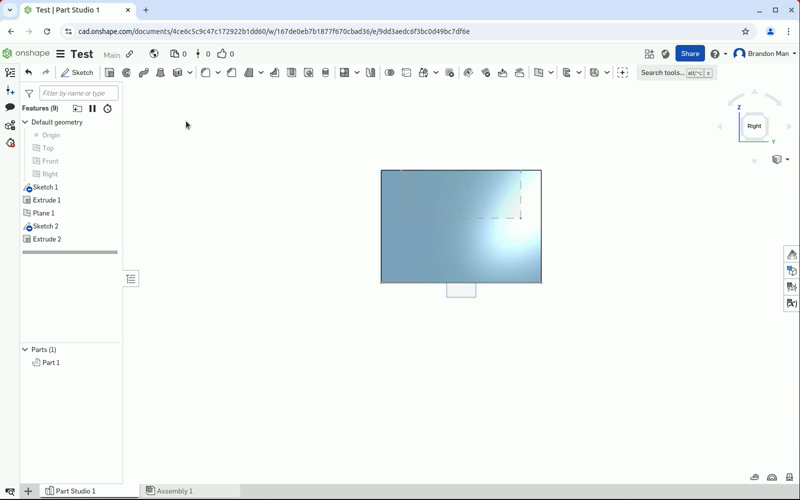
key(shift+h)
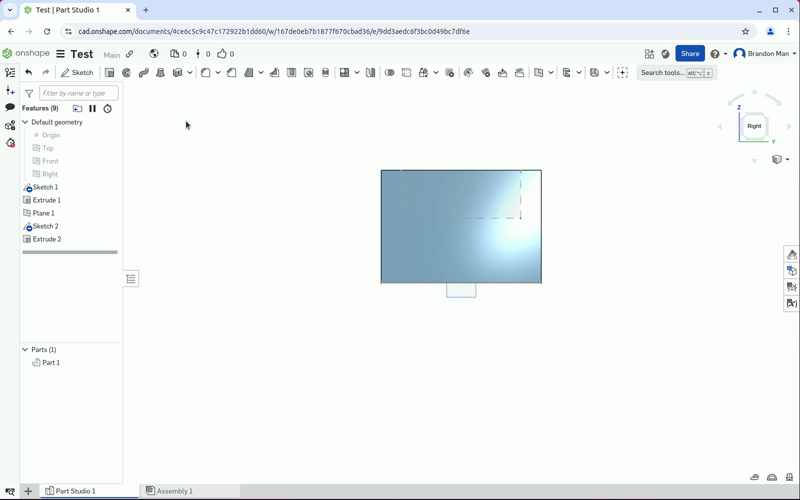
key(shift+7)
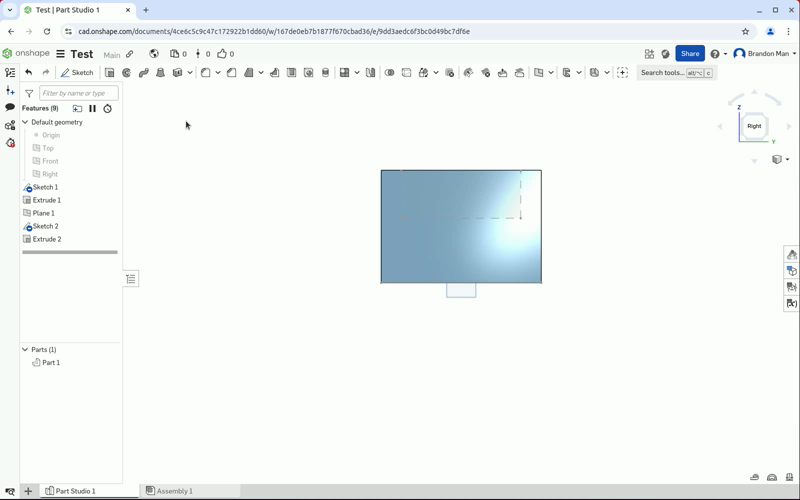
key(right, 2)
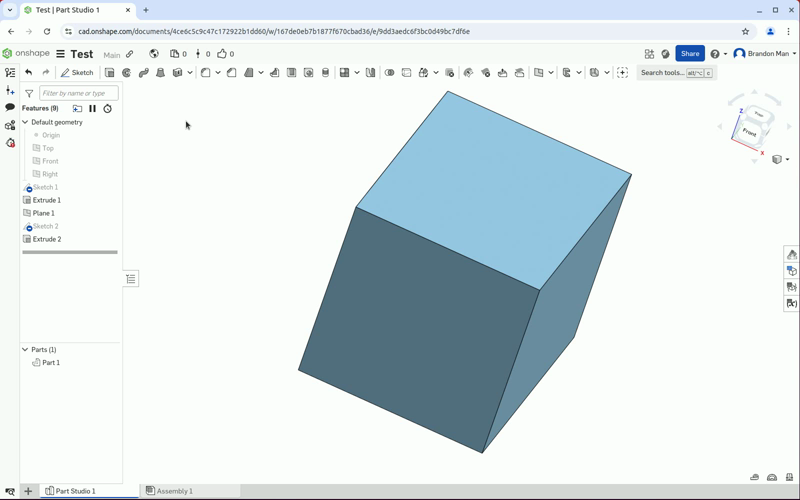
key(down, 2)
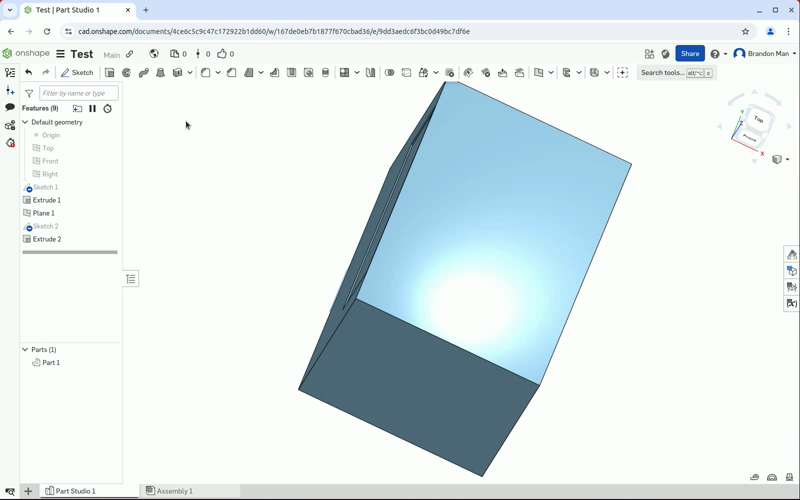
key(up, 2)
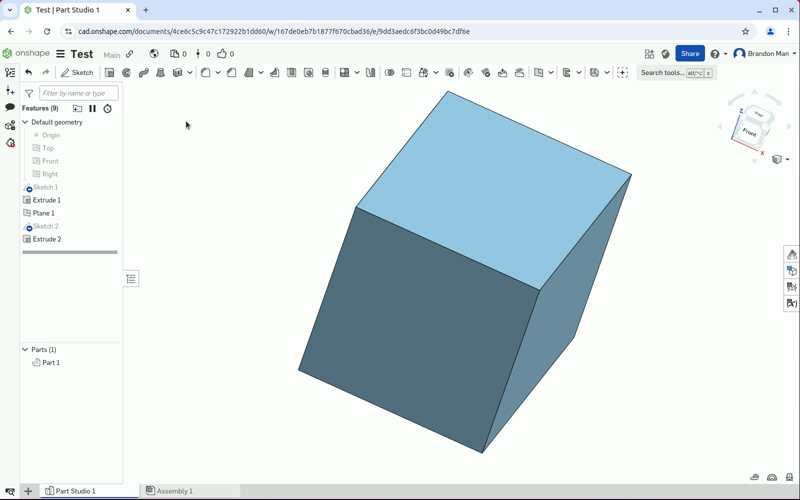
key(left, 2)
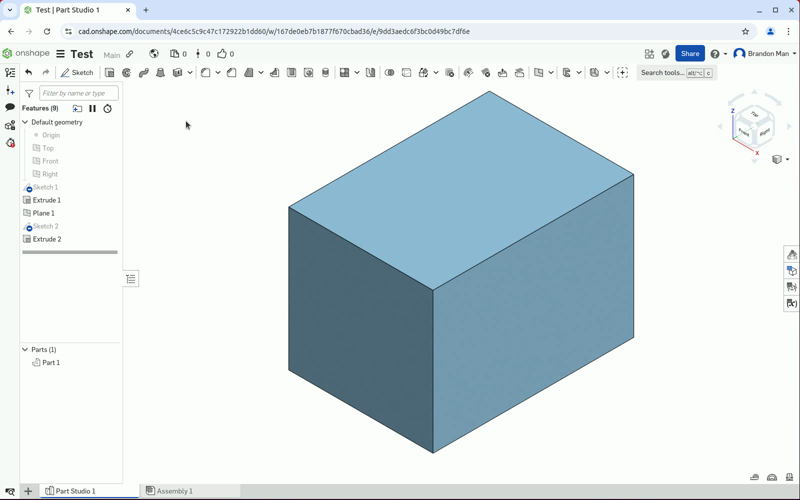
mouse_move(73, 189)
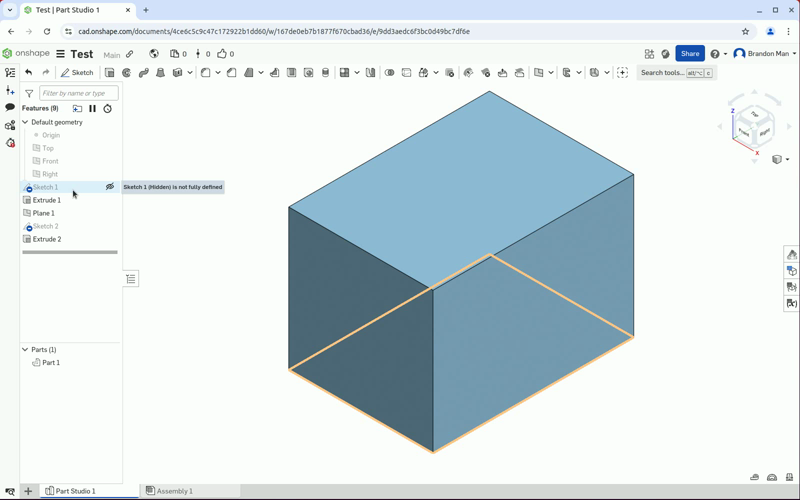
click(73, 189)